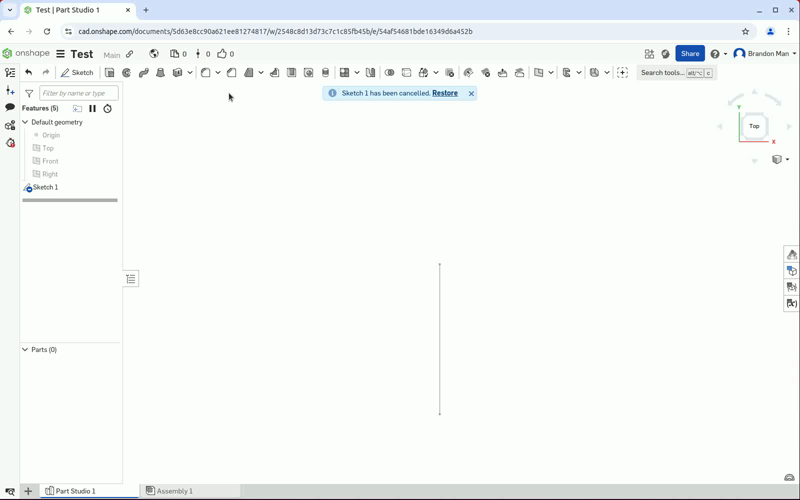
key(shift+h)
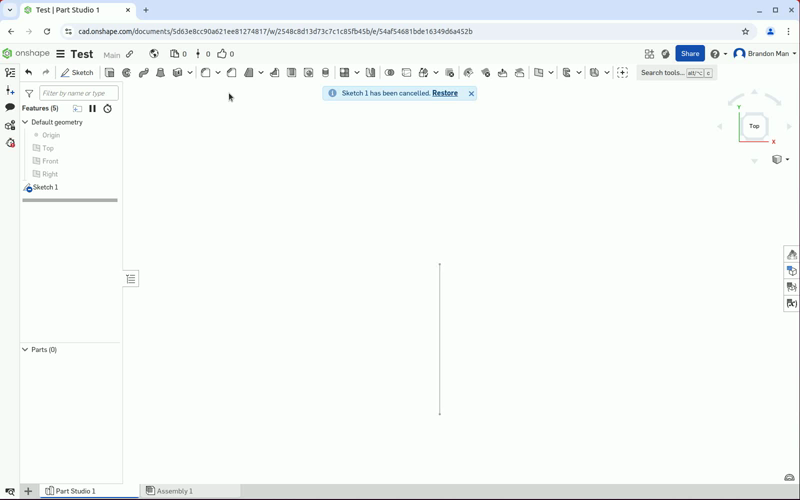
key(shift+s)
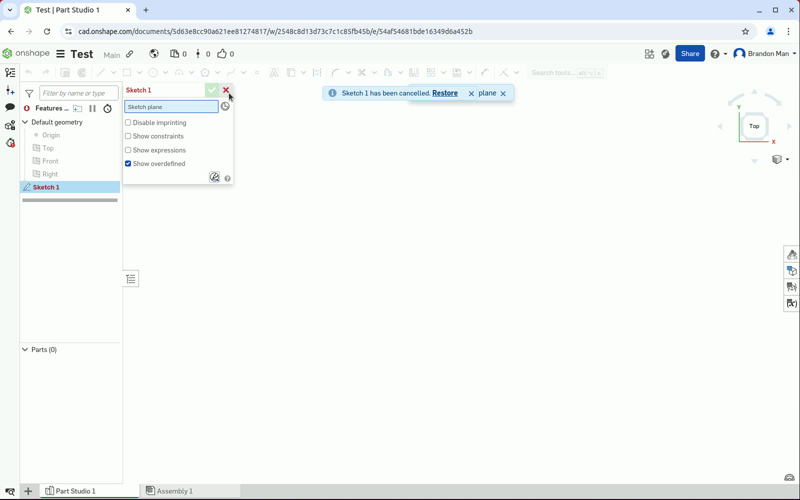
mouse_move(73, 150)
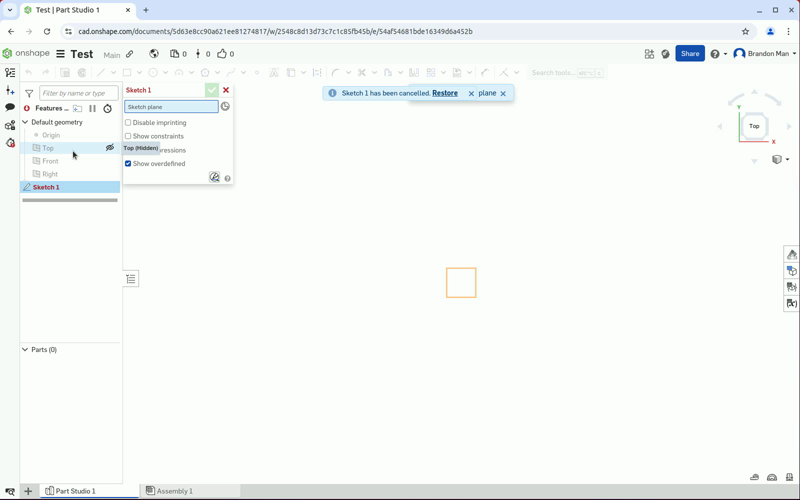
click(73, 150)
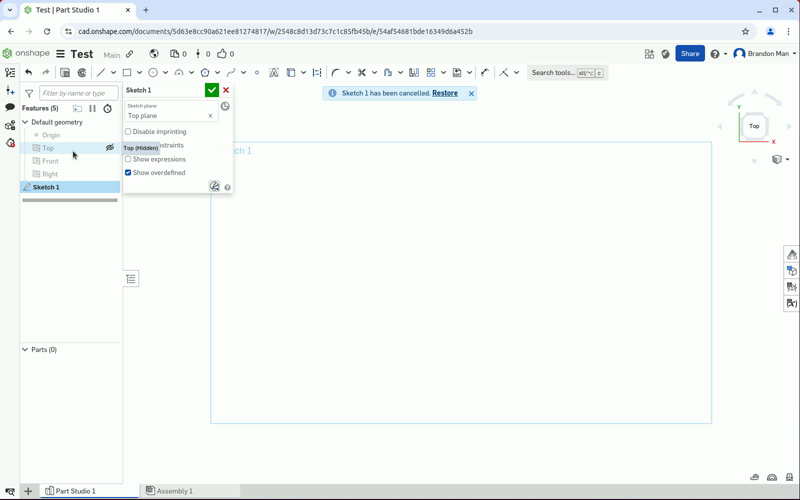
mouse_move(73, 352)
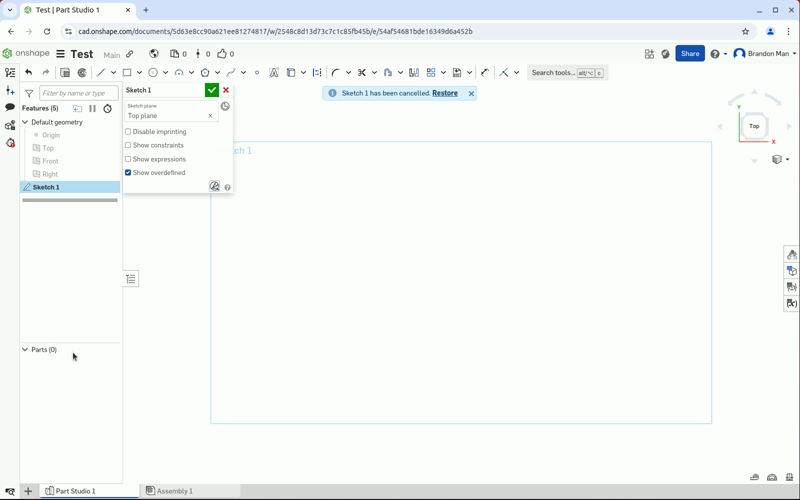
key(y)
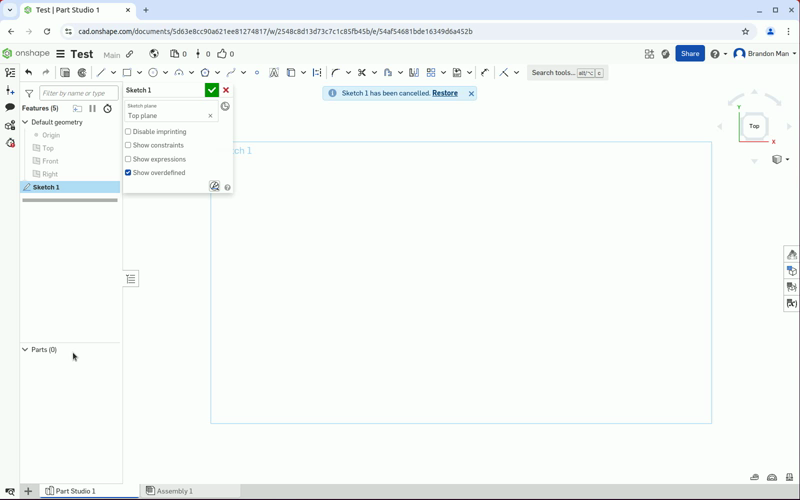
key(l)
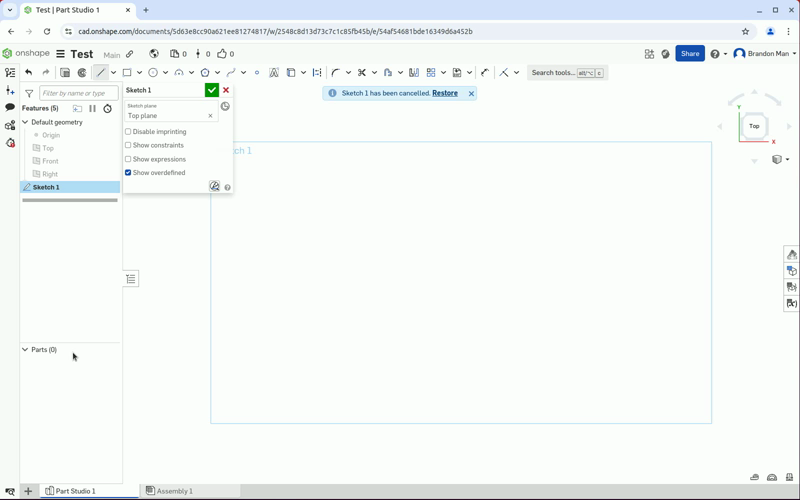
key_down(shift)
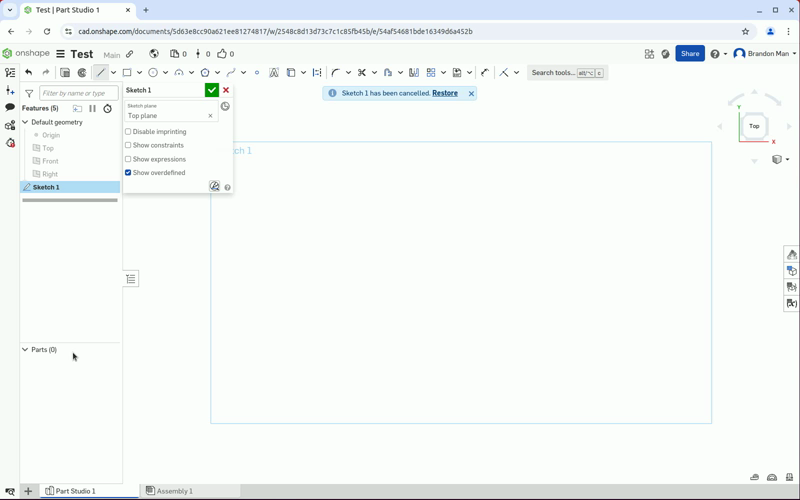
mouse_move(379, 309)
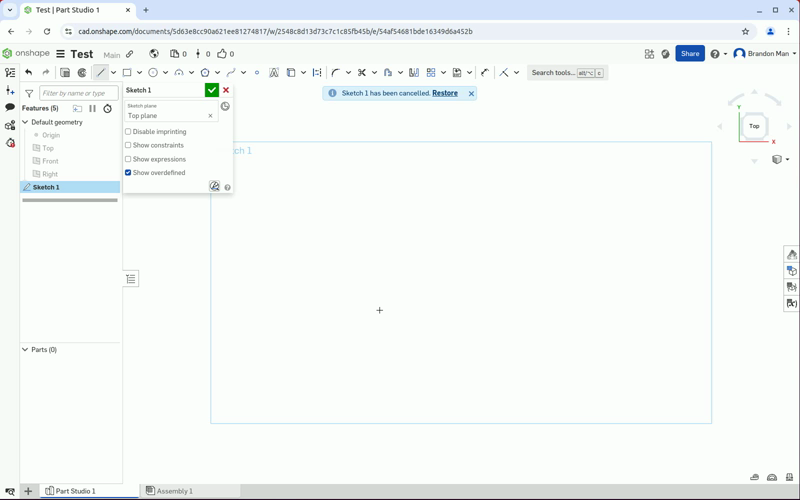
click(379, 309)
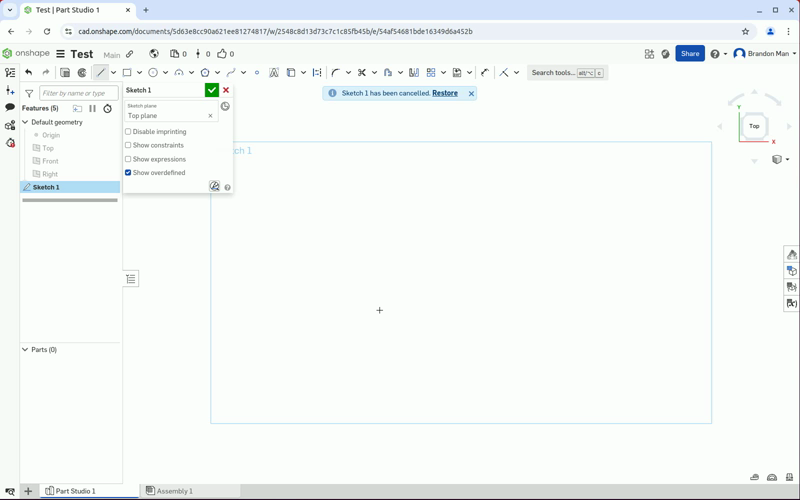
key_up(shift)
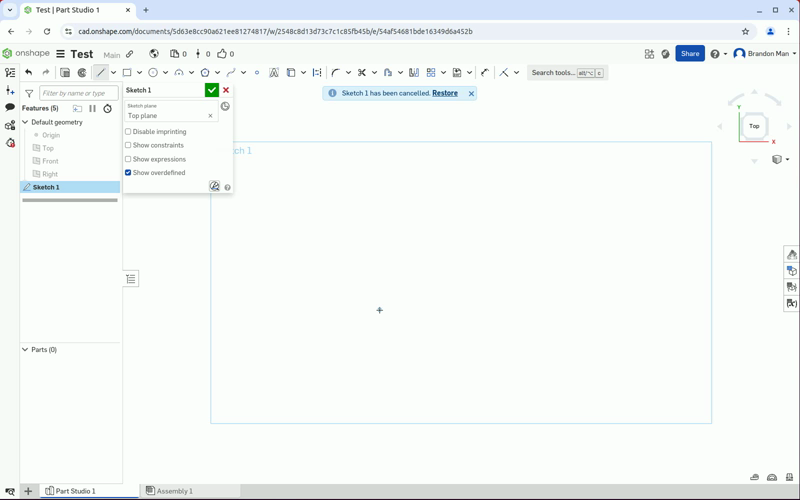
key_down(shift)
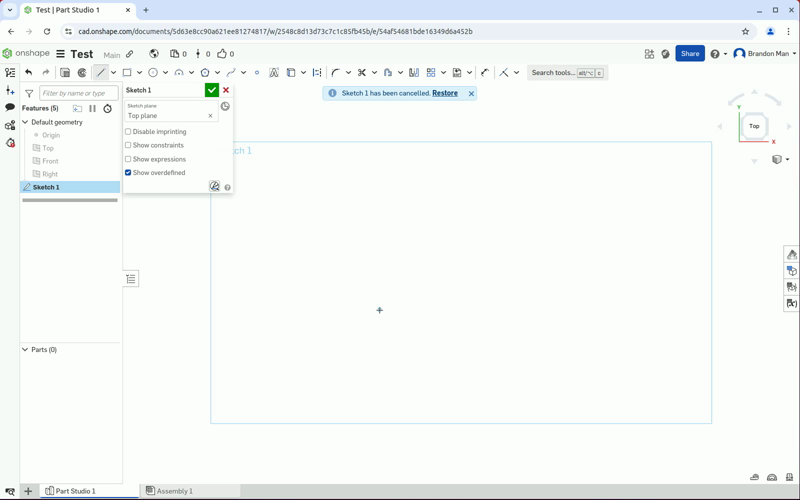
mouse_move(572, 309)
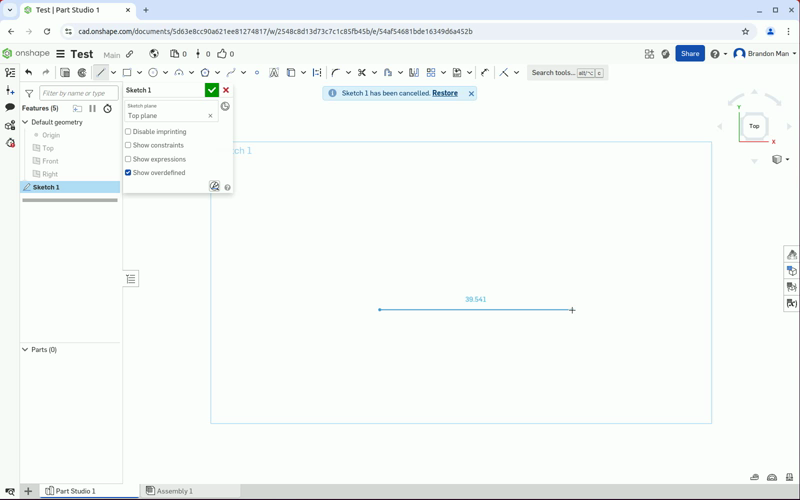
click(572, 309)
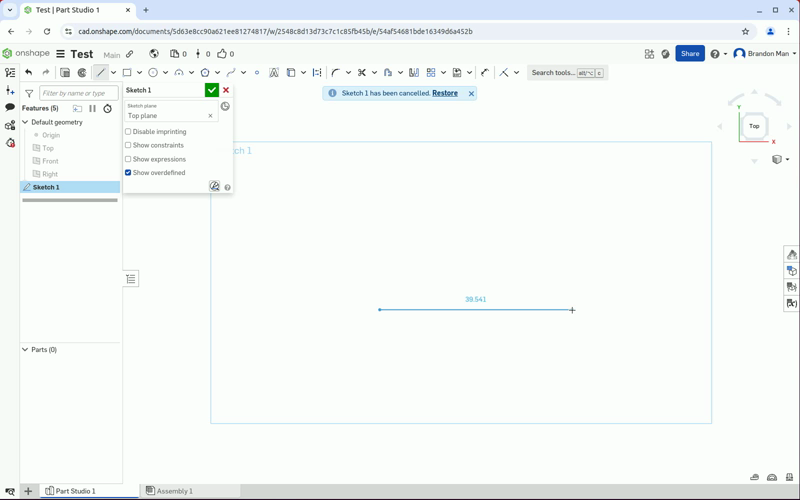
key_up(shift)
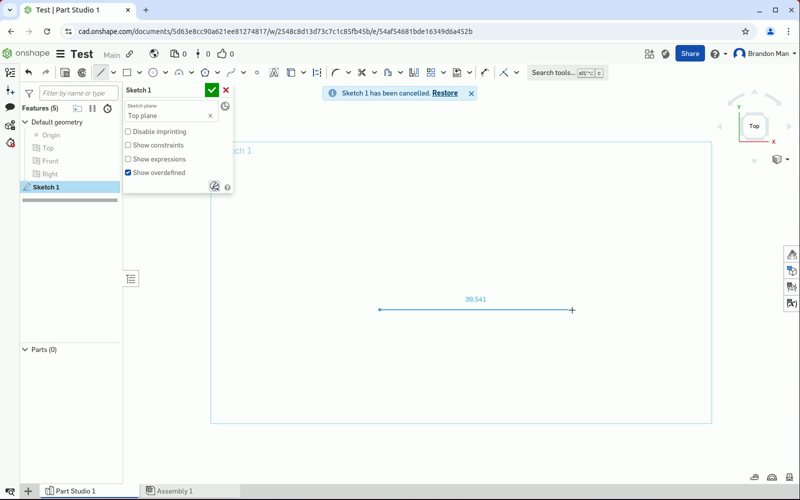
key_down(shift)
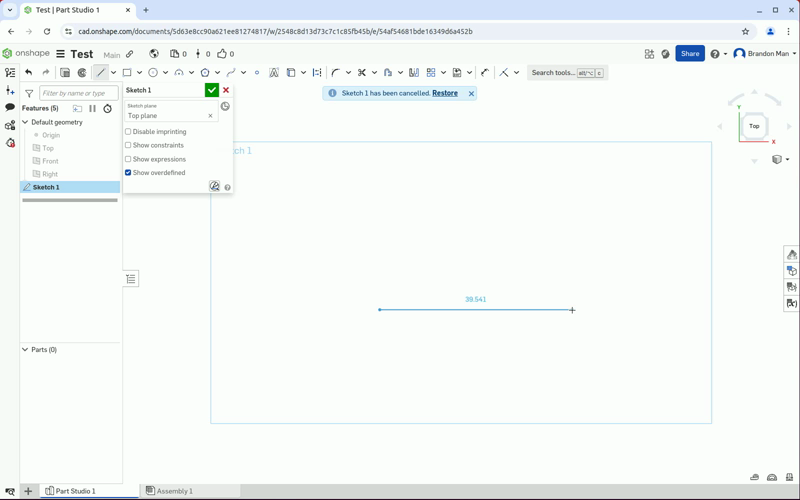
mouse_move(572, 234)
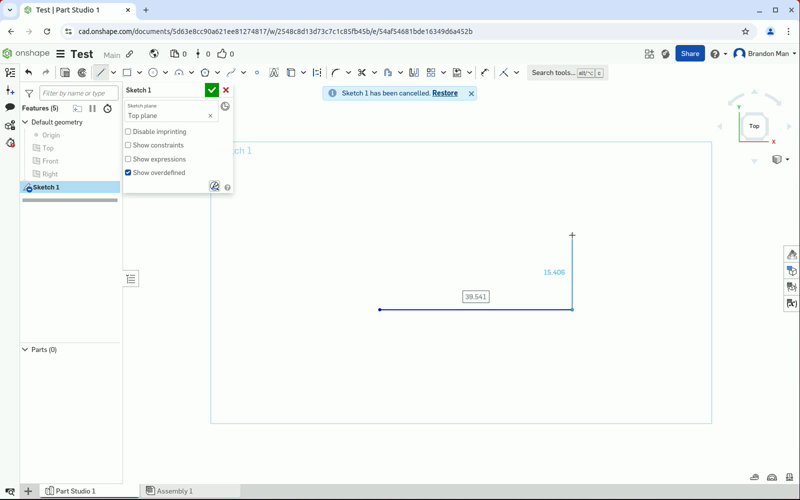
click(572, 234)
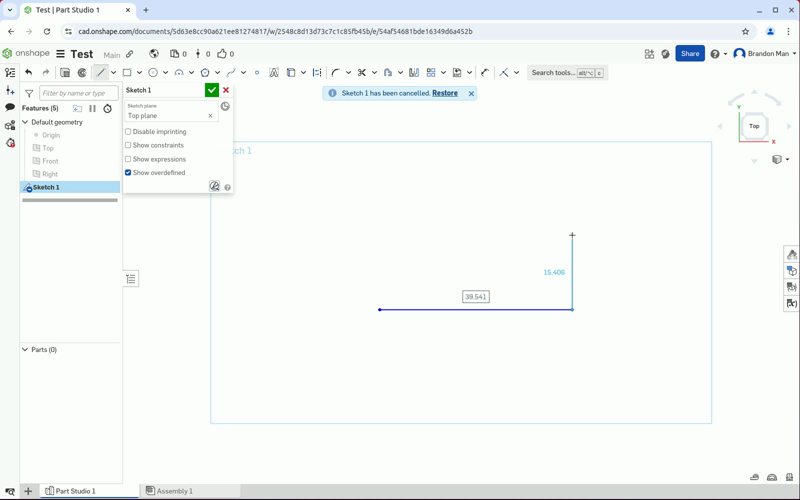
key_up(shift)
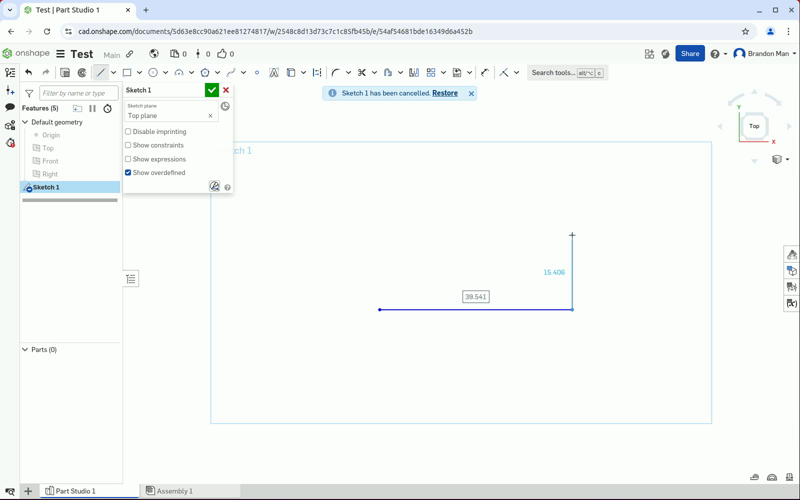
key_down(shift)
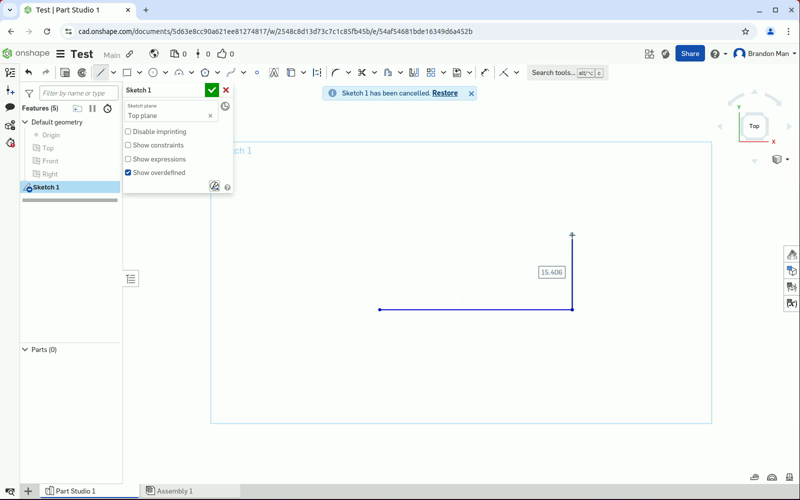
mouse_move(379, 234)
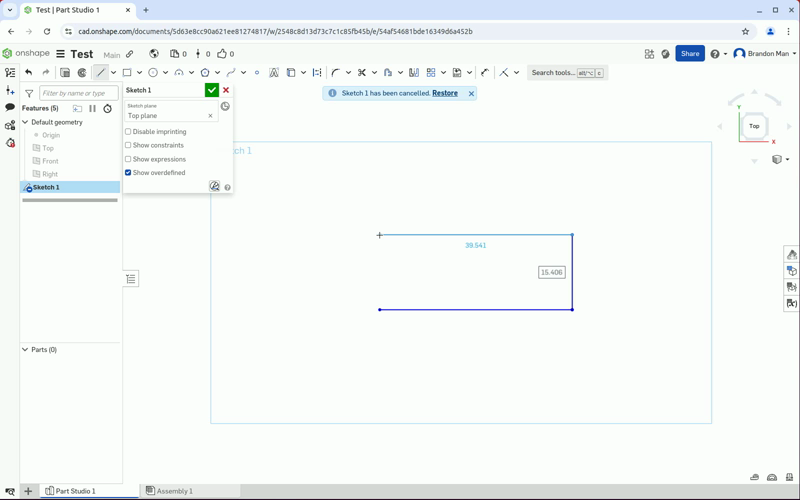
click(379, 234)
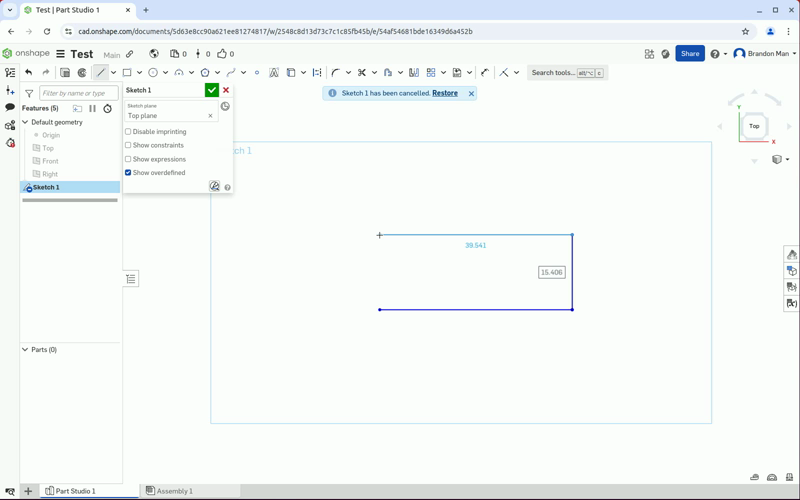
key_up(shift)
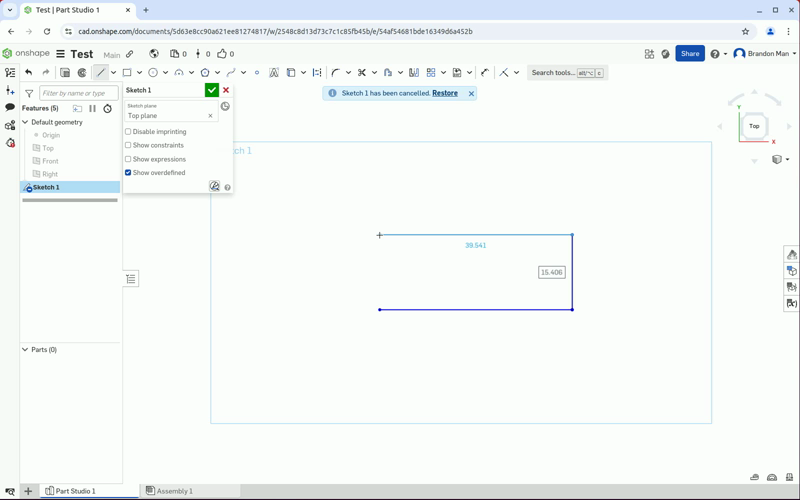
key_down(shift)
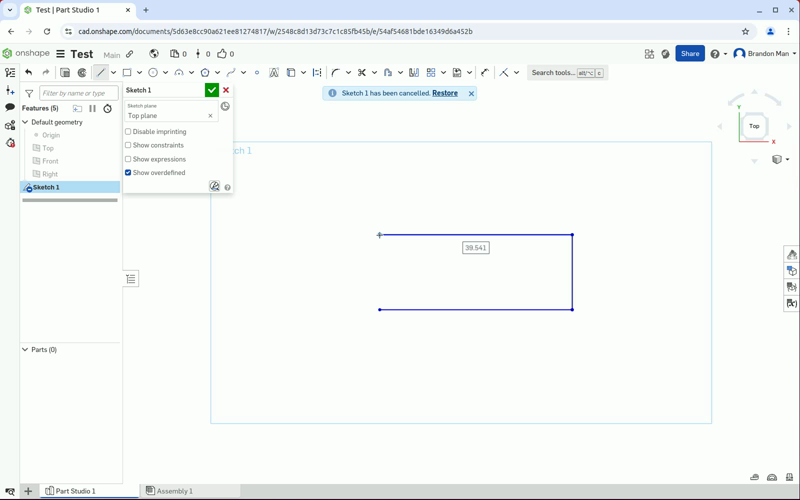
mouse_move(379, 309)
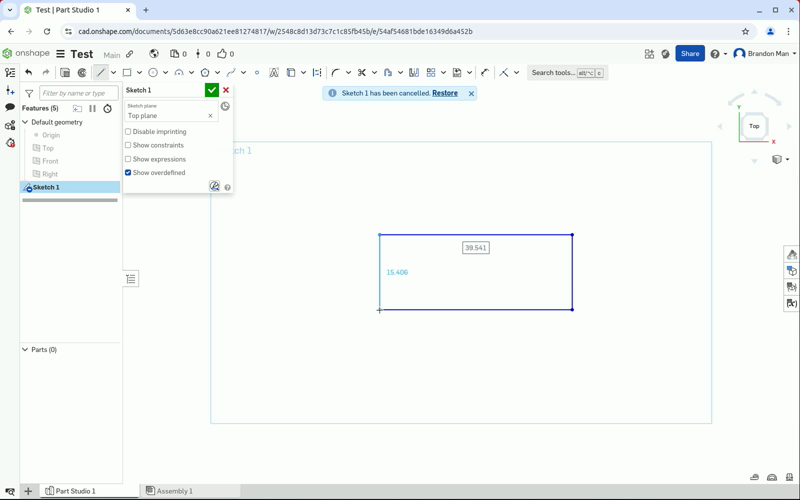
key_up(shift)
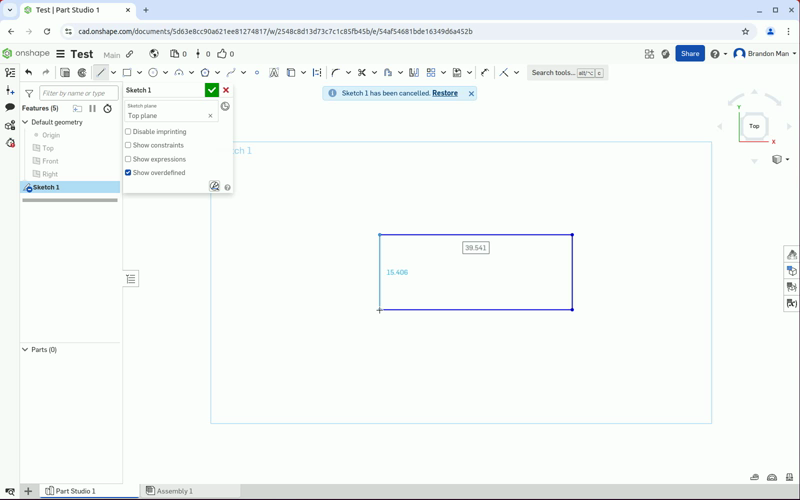
click(379, 309)
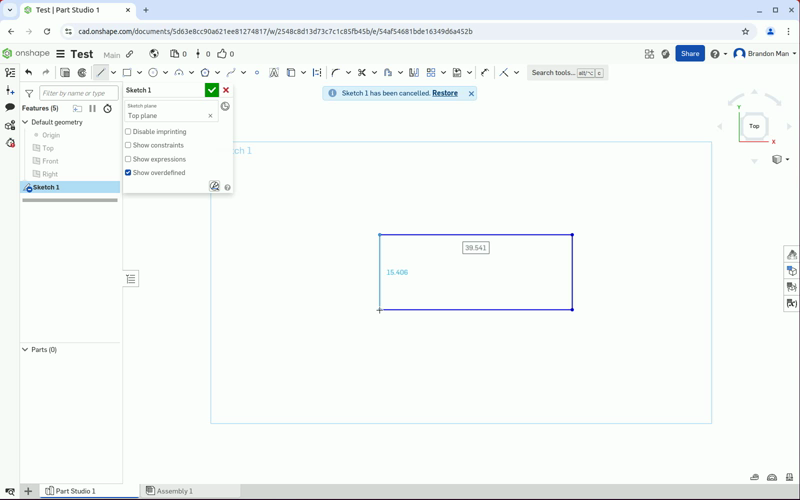
key(esc)
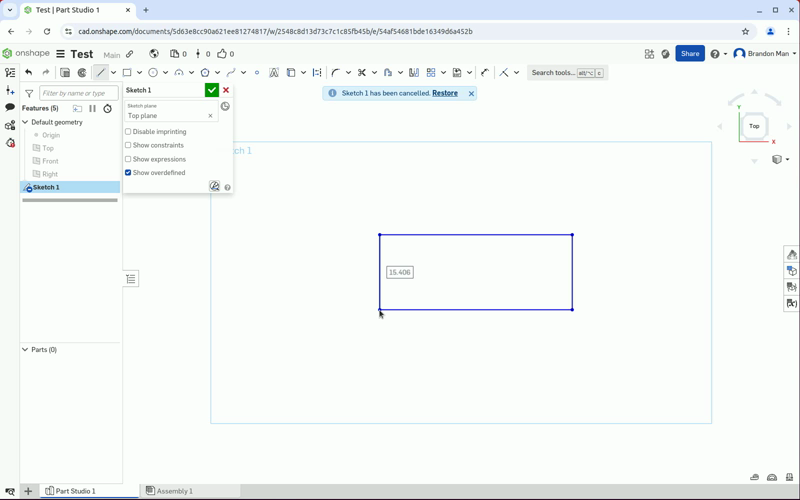
mouse_move(450, 262)
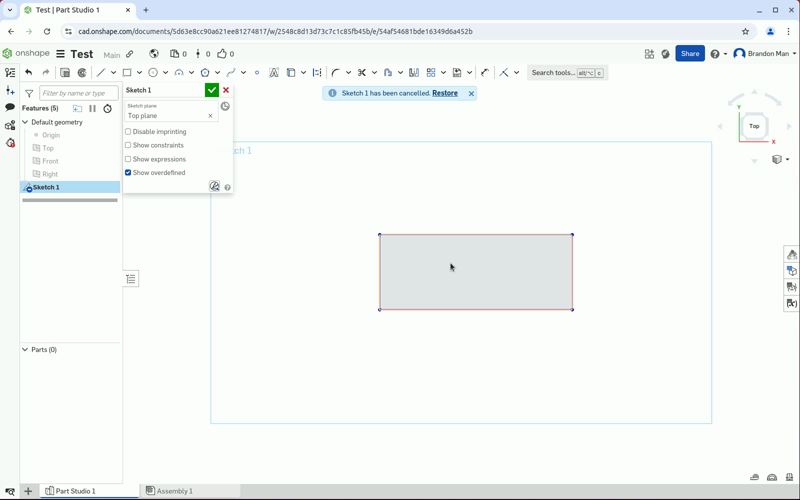
click(450, 262)
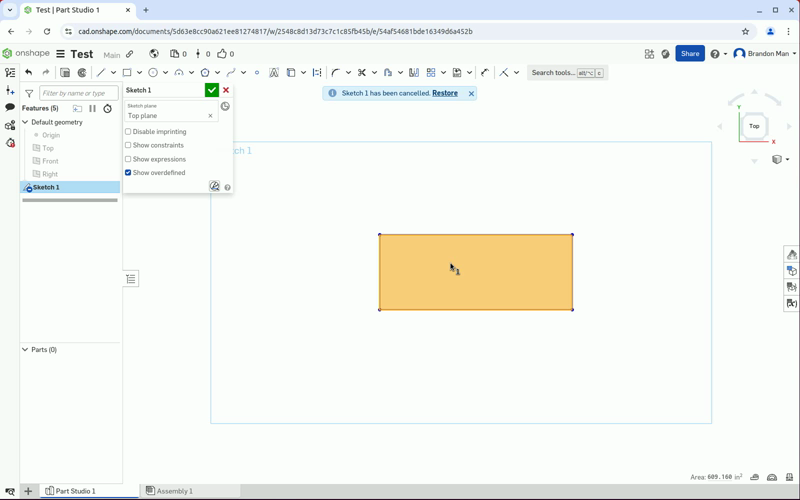
mouse_move(73, 352)
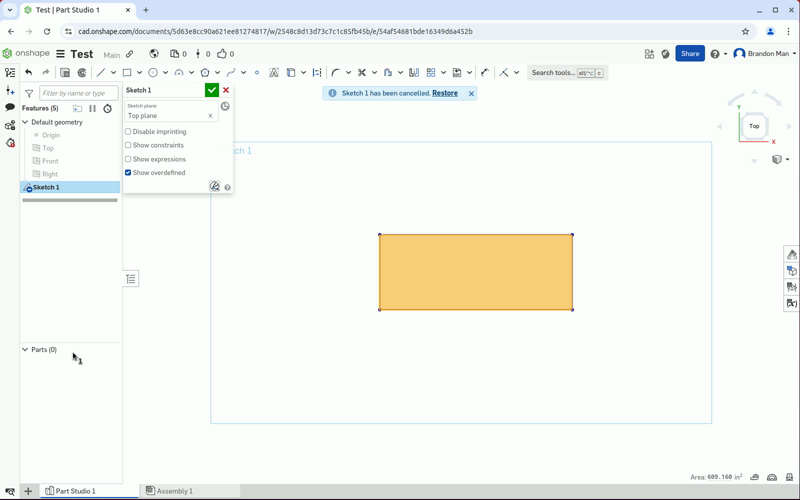
key(shift+y)
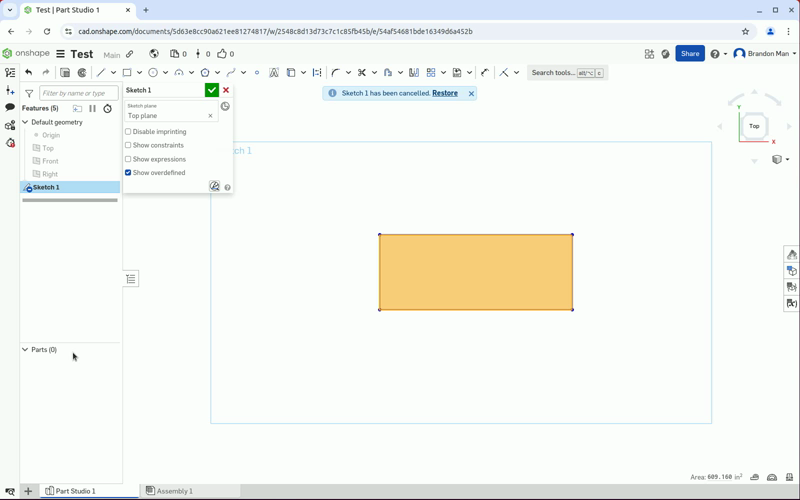
key(shift+e)
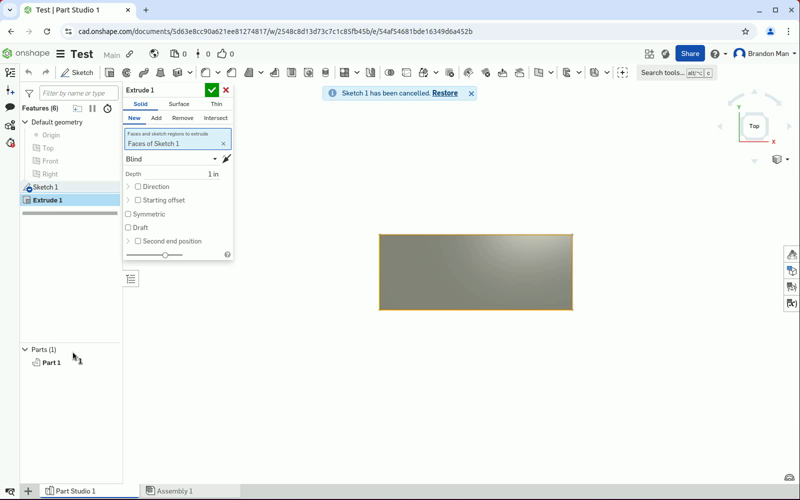
mouse_move(143, 106)
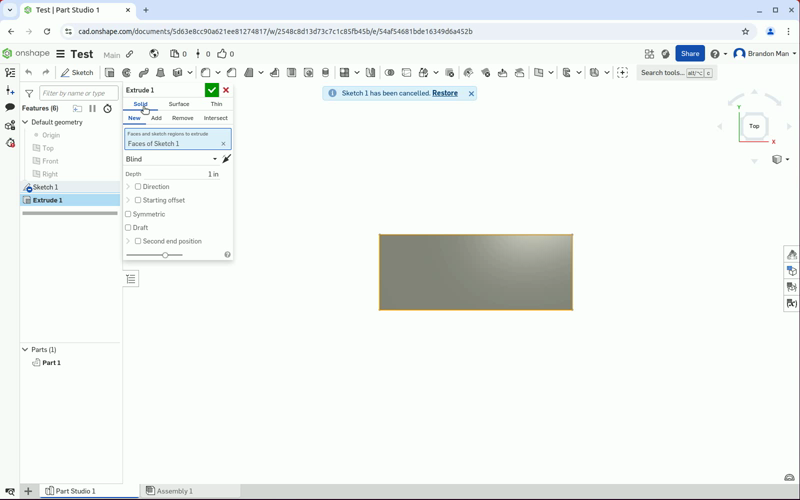
click(143, 106)
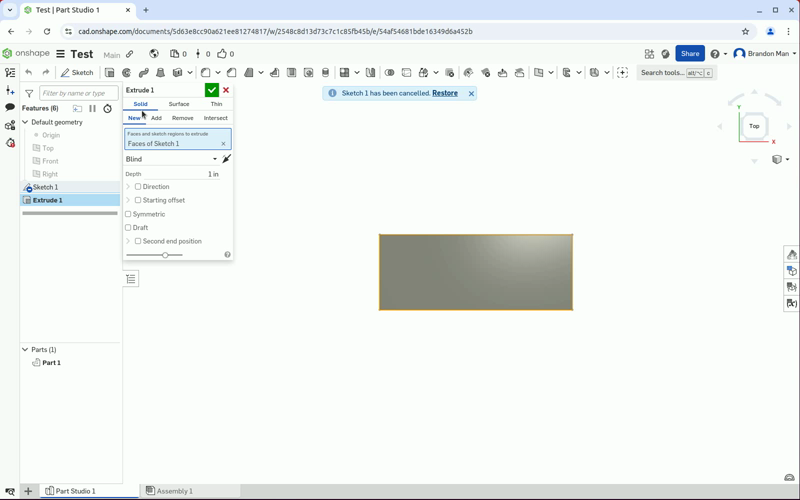
mouse_move(137, 120)
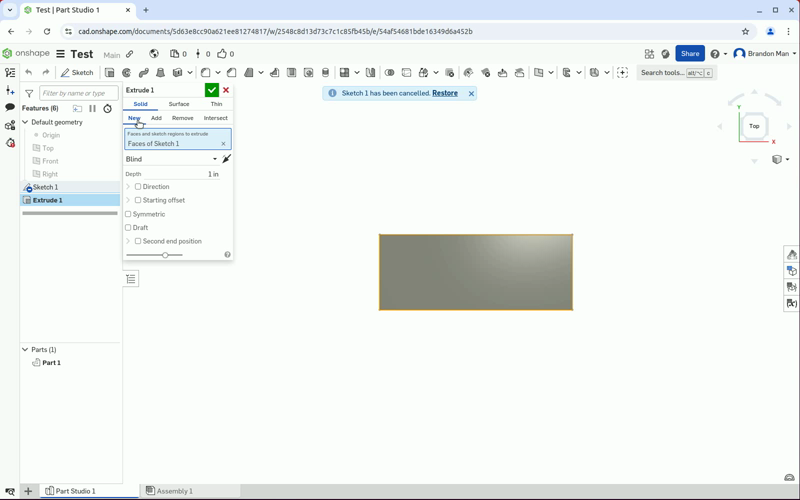
click(137, 120)
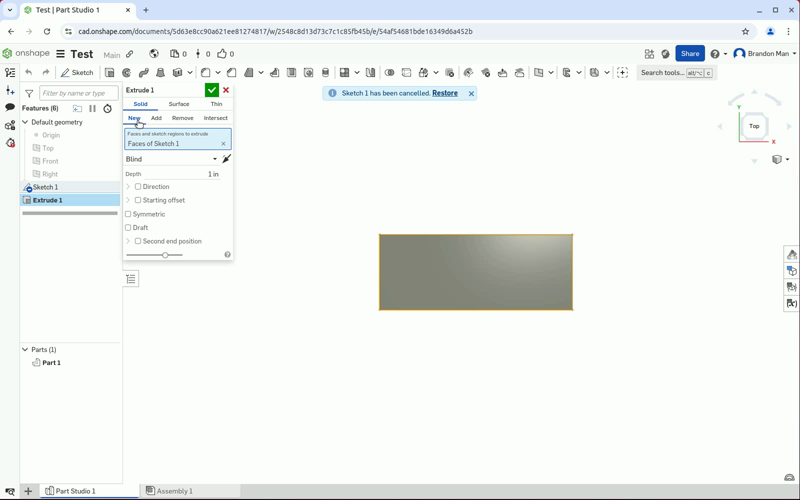
key(tab, 4)
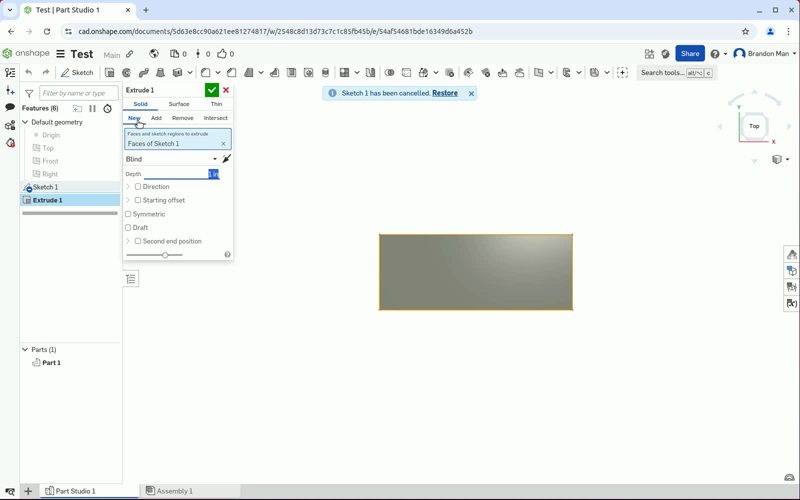
text(0.963)
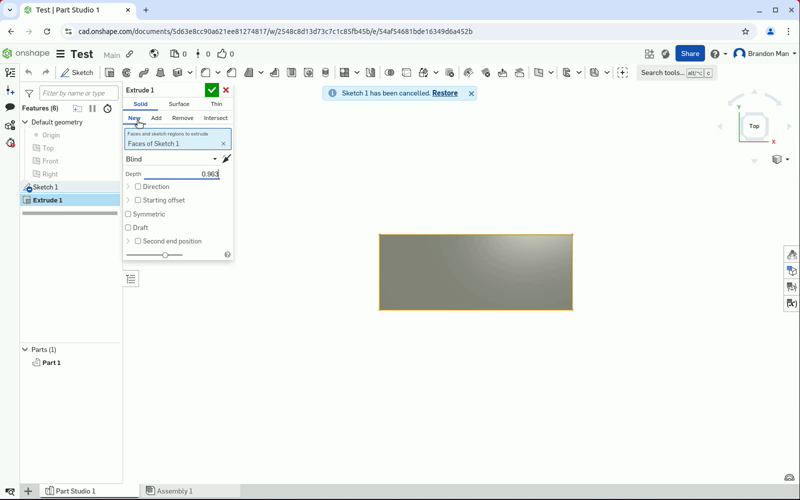
key(enter)
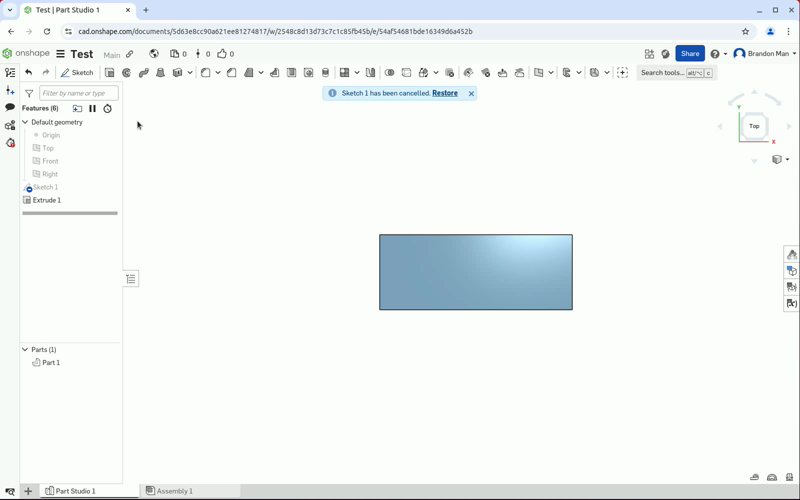
key(shift+h)
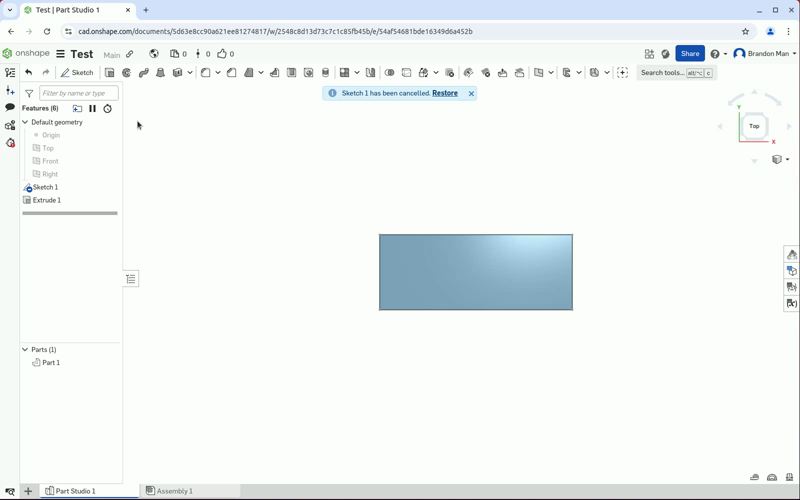
key(shift+h)
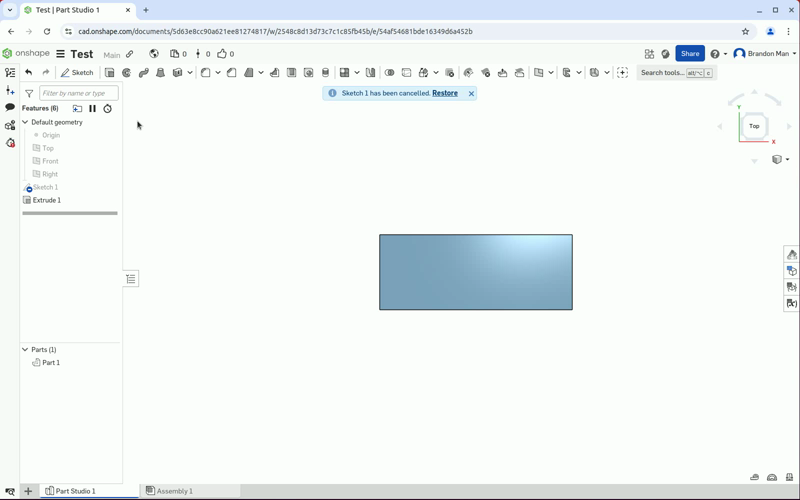
mouse_move(73, 189)
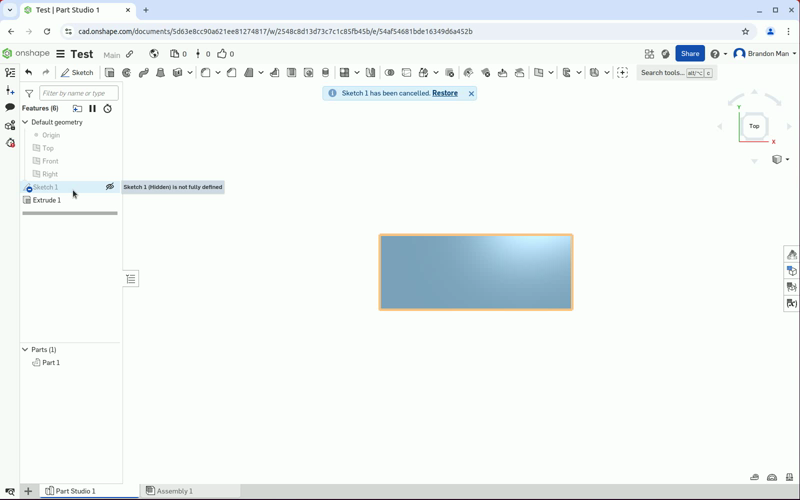
click(73, 189)
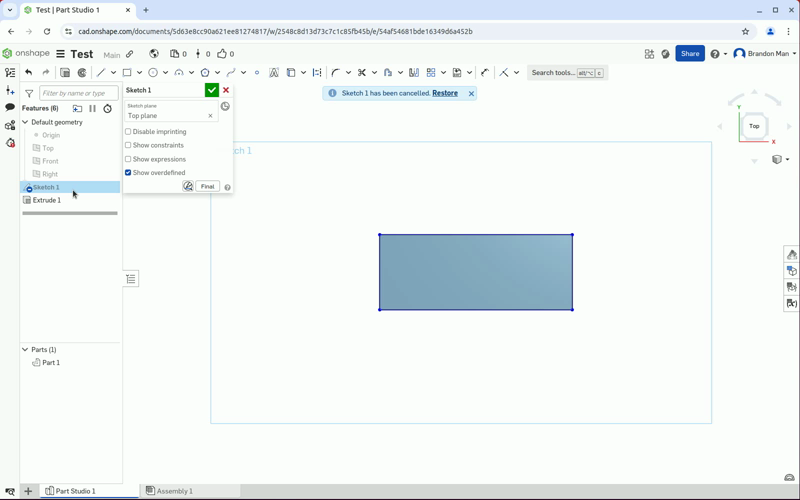
mouse_move(229, 92)
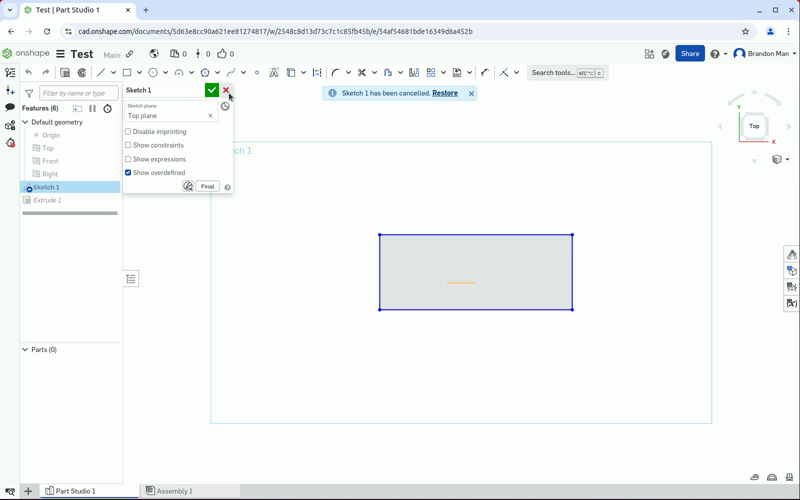
click(229, 92)
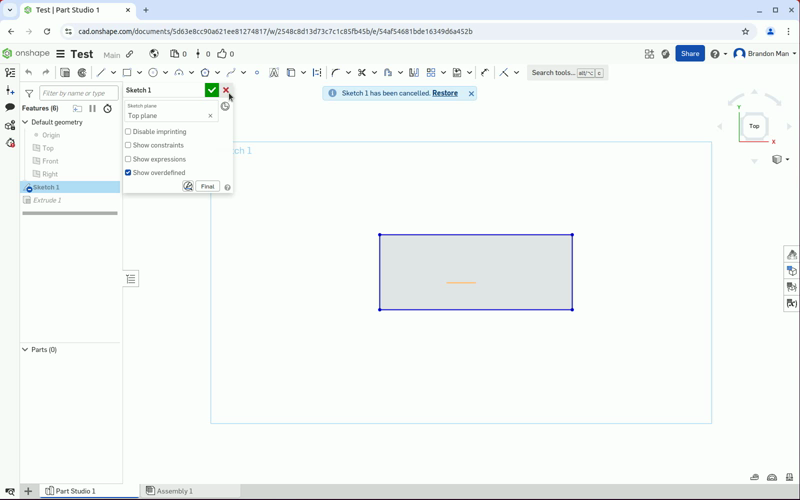
key(shift+s)
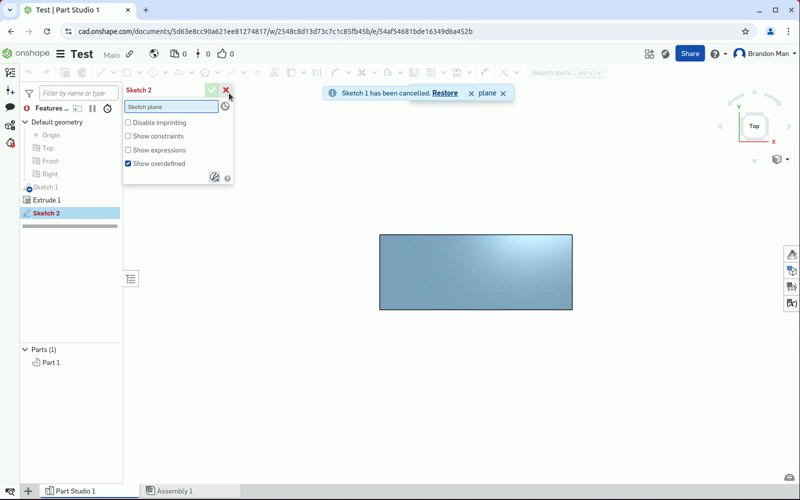
mouse_move(73, 150)
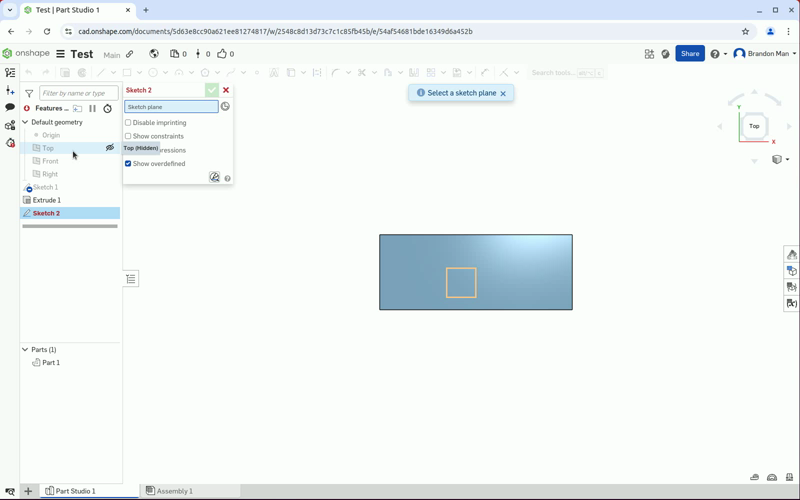
click(73, 150)
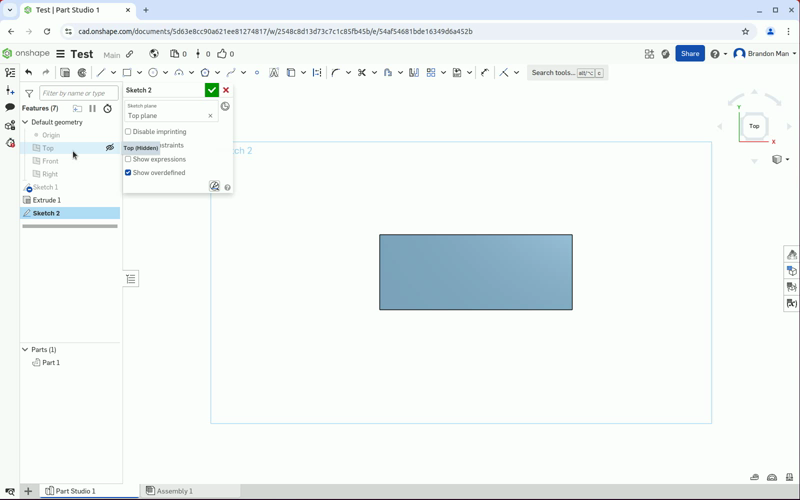
mouse_move(73, 352)
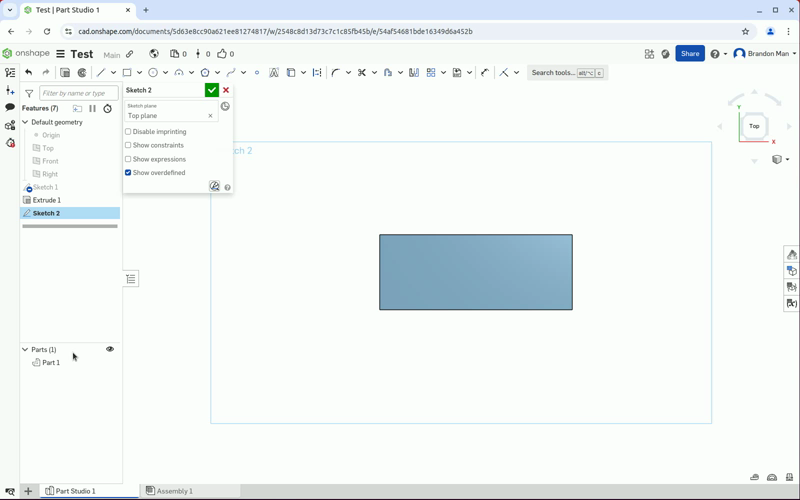
key(y)
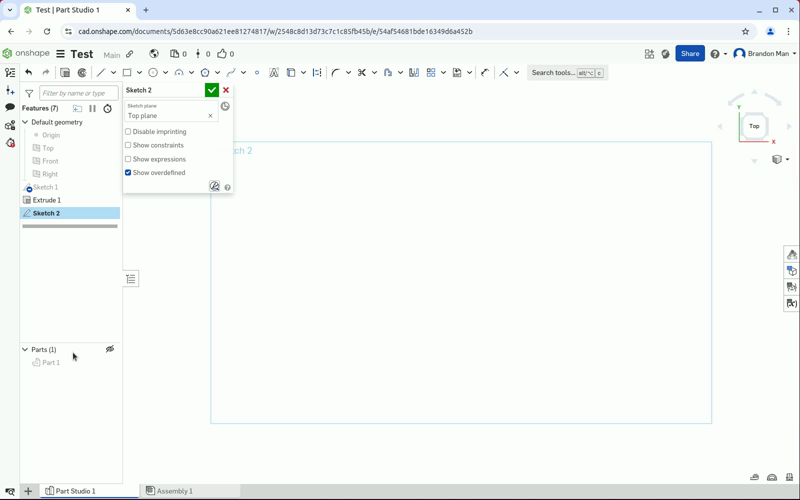
key(l)
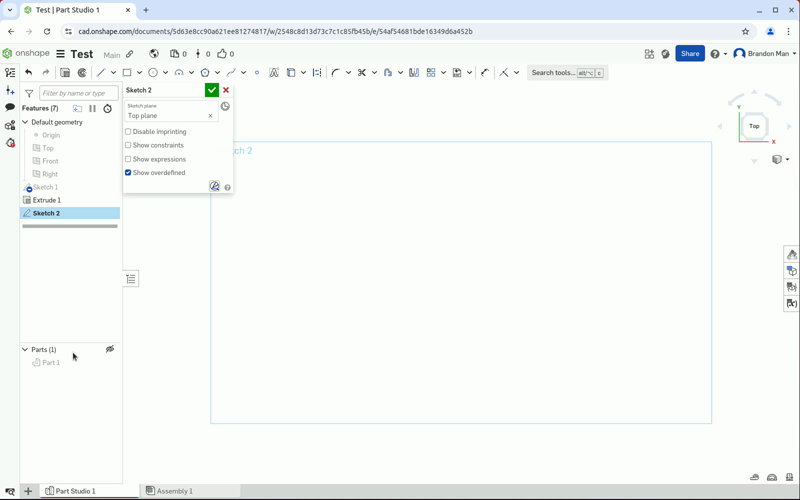
key_down(shift)
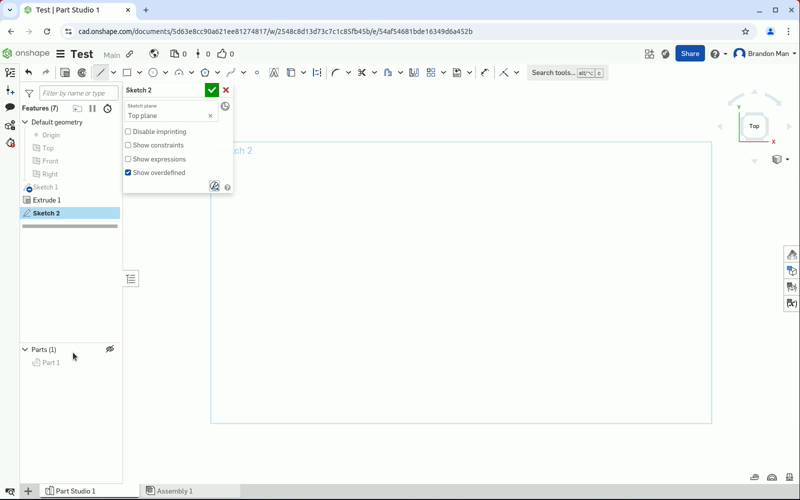
mouse_move(507, 260)
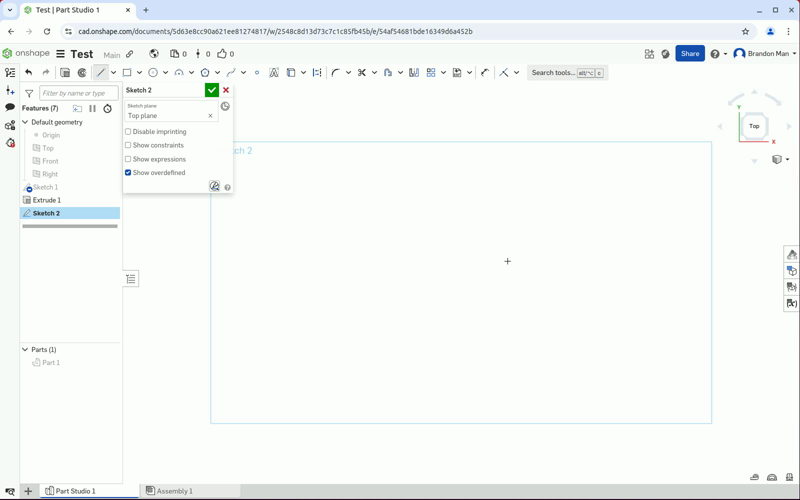
click(507, 260)
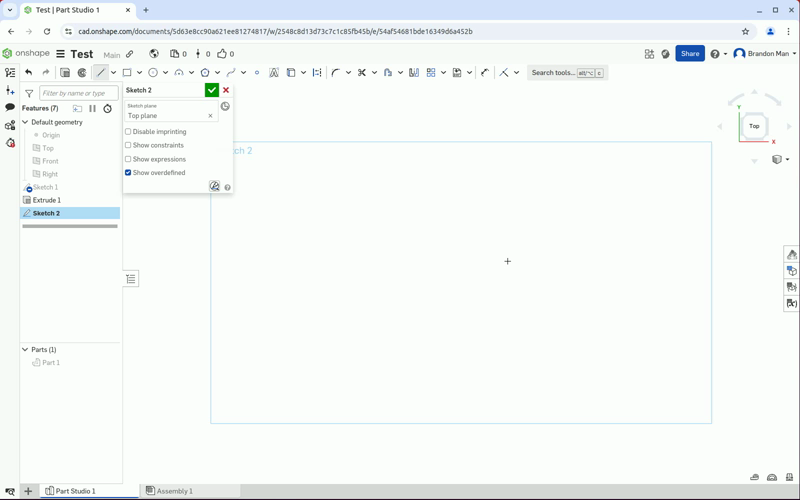
key_up(shift)
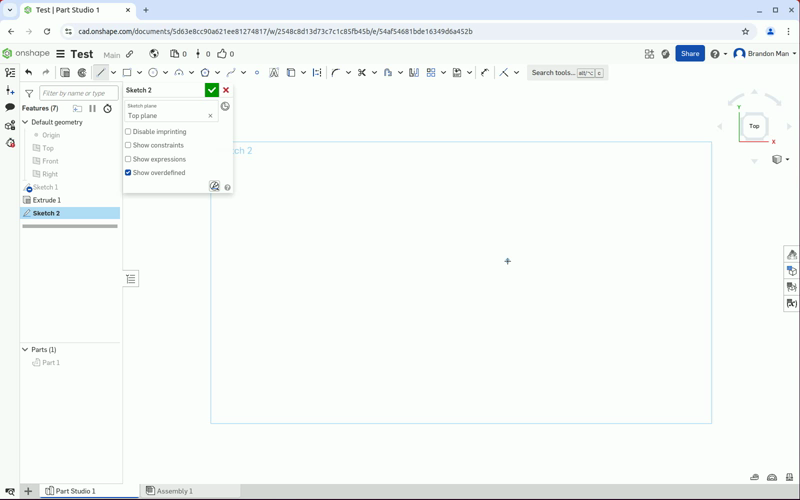
key_down(shift)
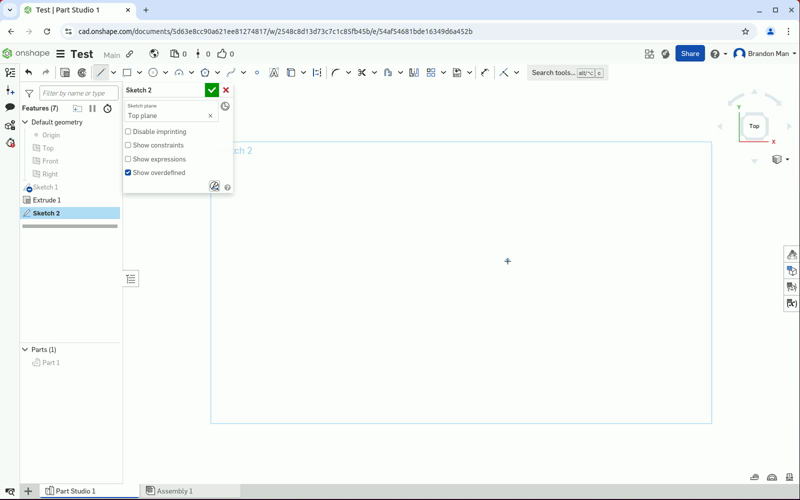
mouse_move(537, 260)
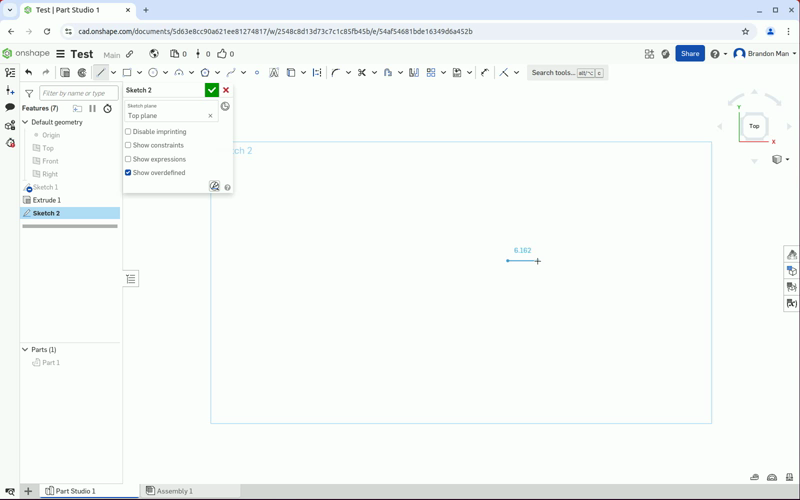
mouse_move(510, 260)
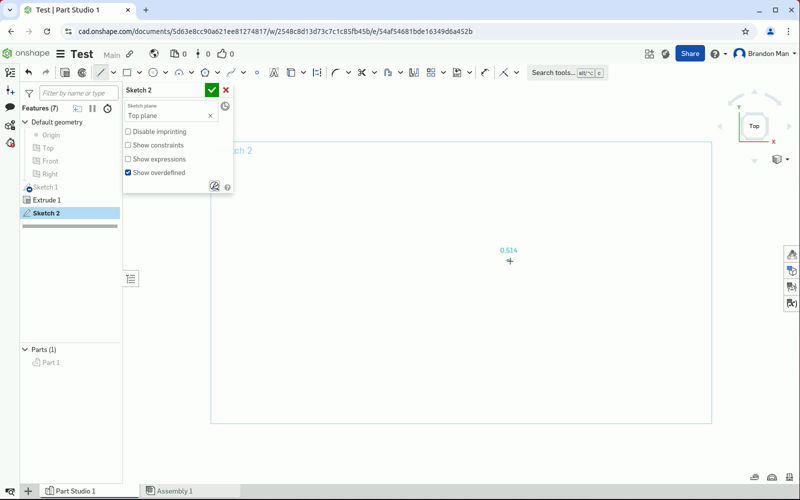
scroll(6)
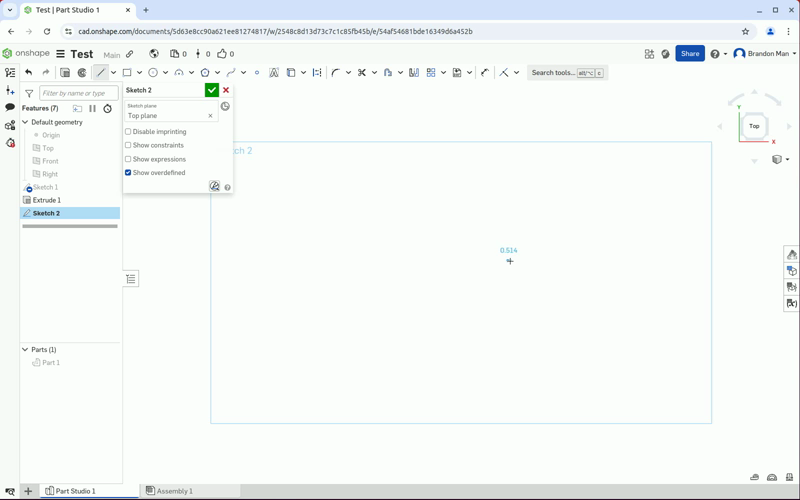
scroll(6)
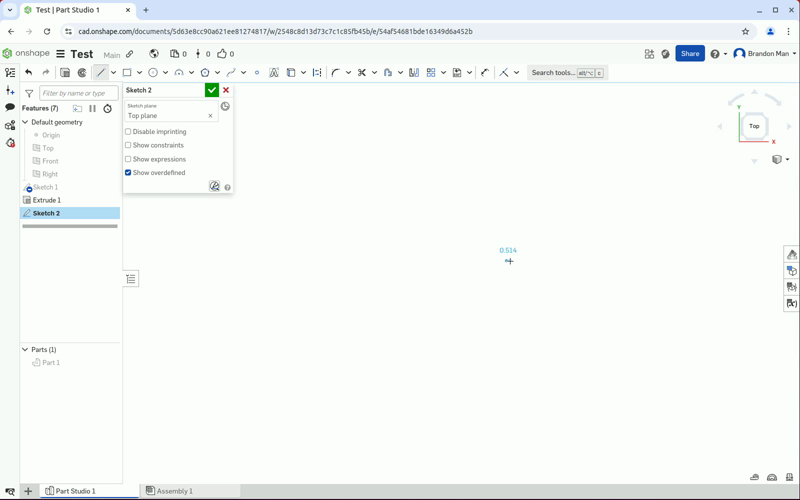
scroll(6)
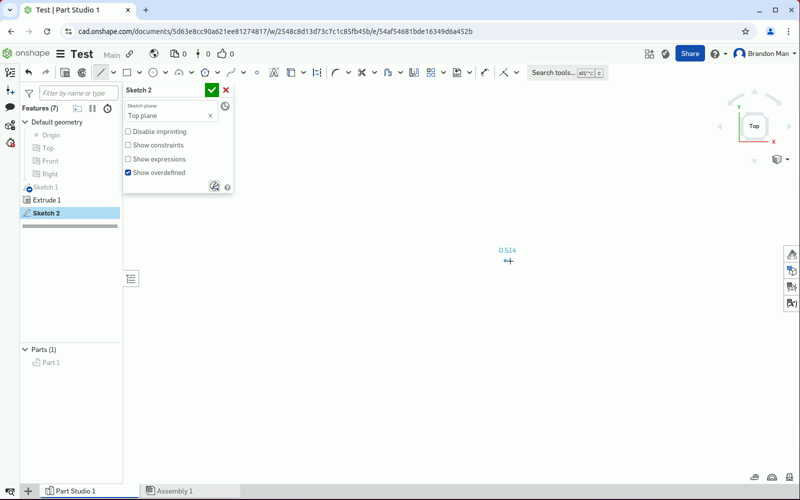
scroll(6)
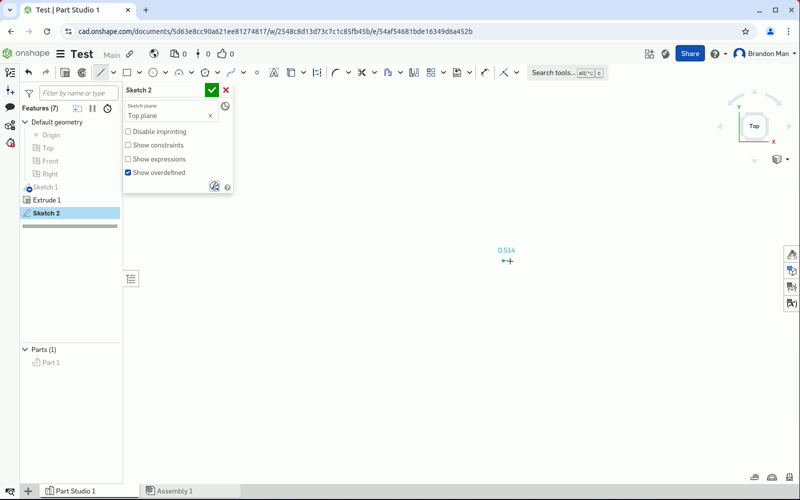
scroll(6)
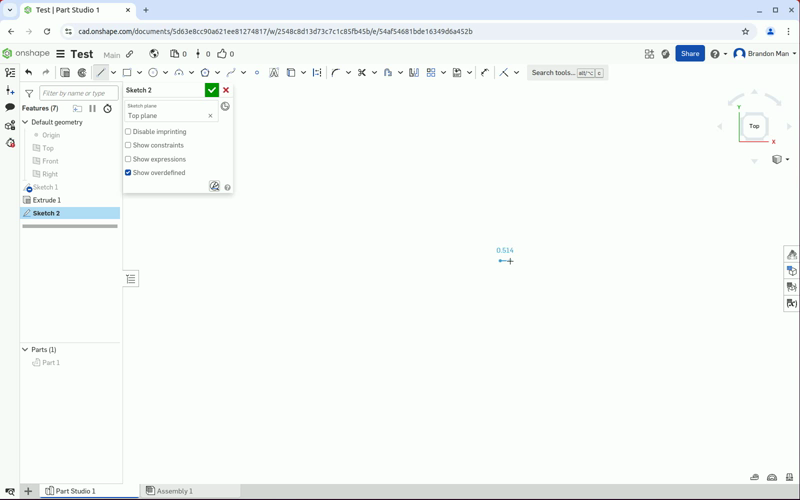
scroll(6)
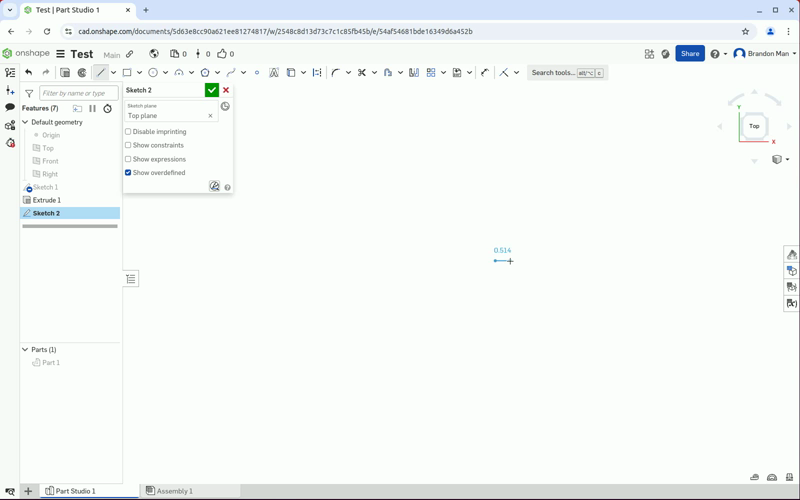
scroll(6)
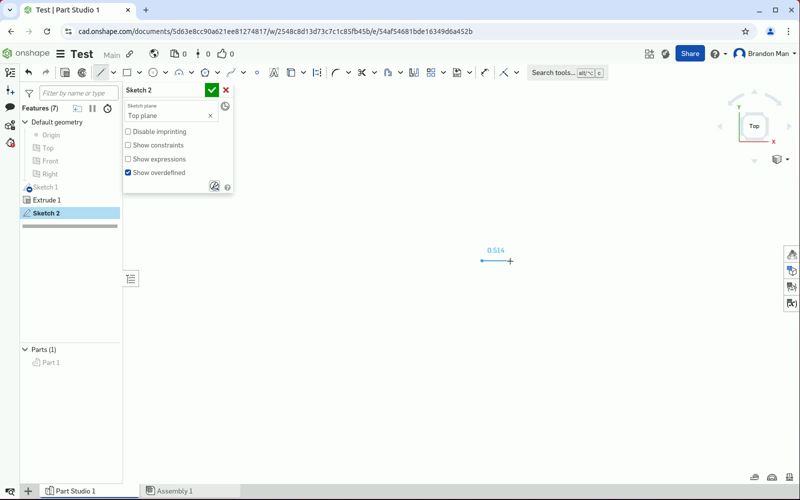
click(510, 260)
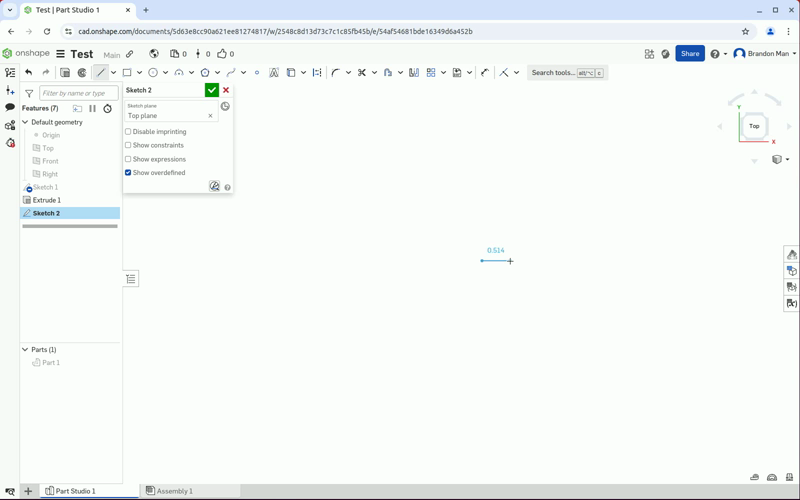
scroll(-6)
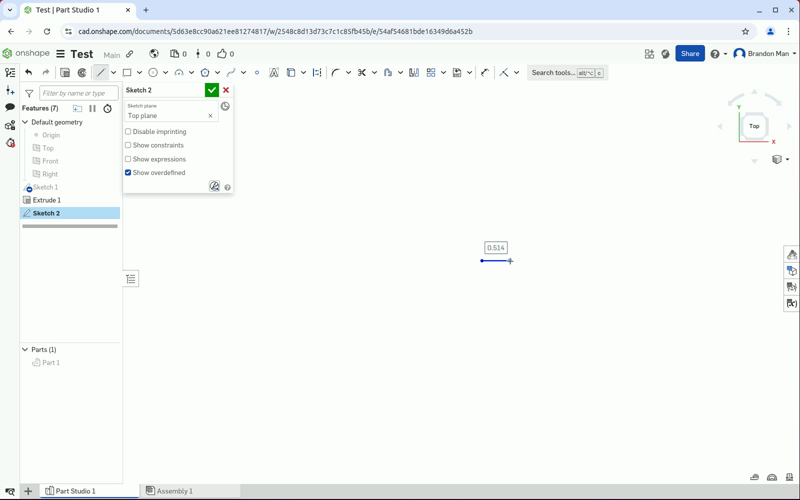
scroll(-6)
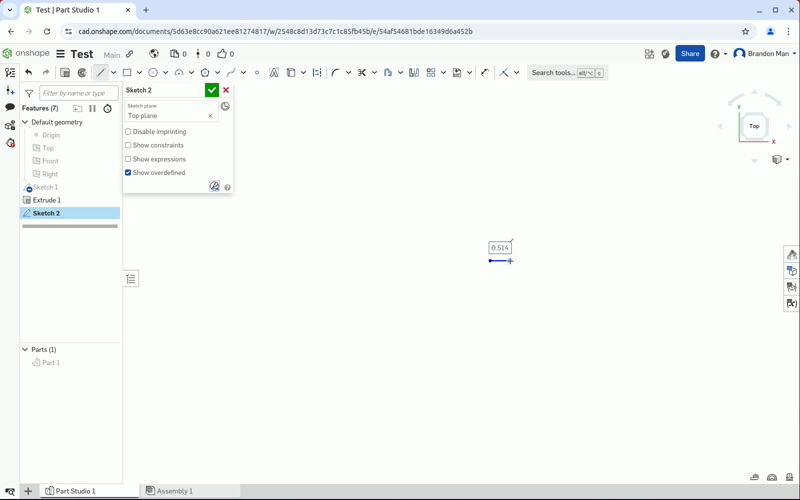
scroll(-6)
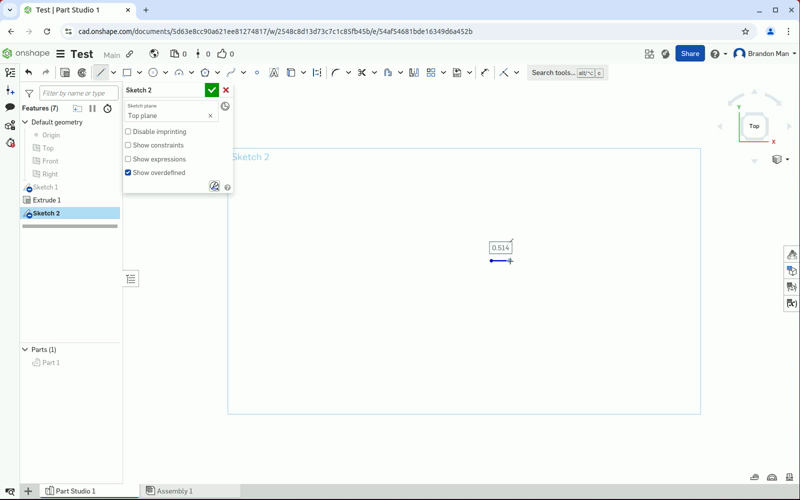
scroll(-6)
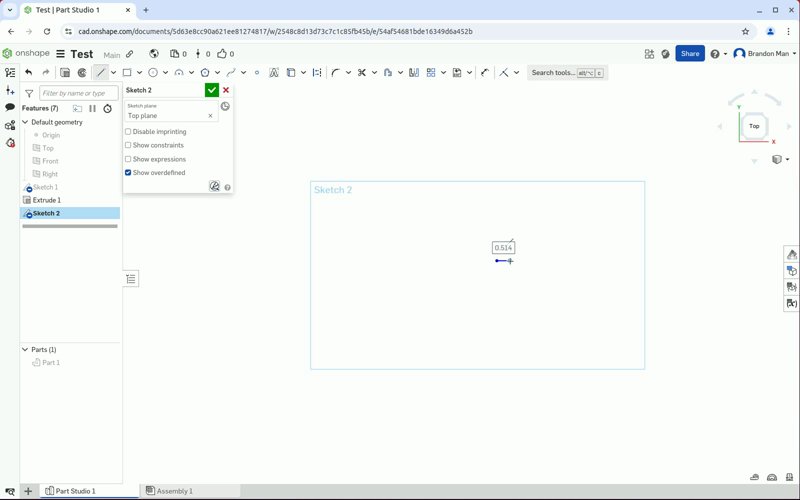
scroll(-6)
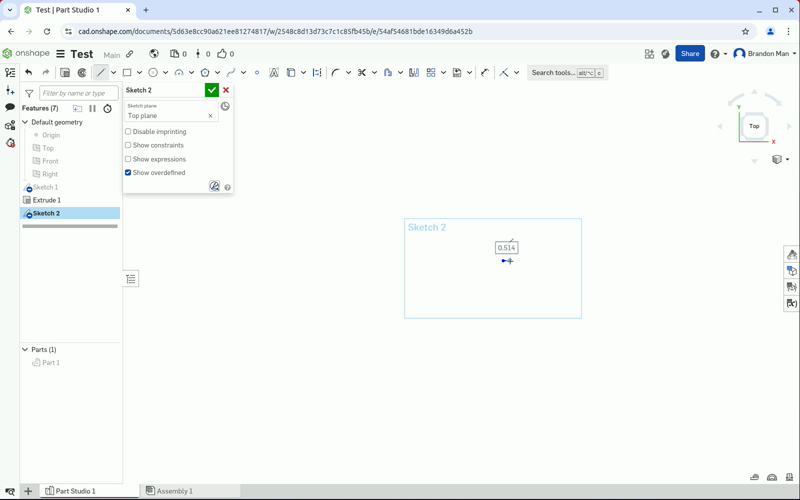
scroll(-6)
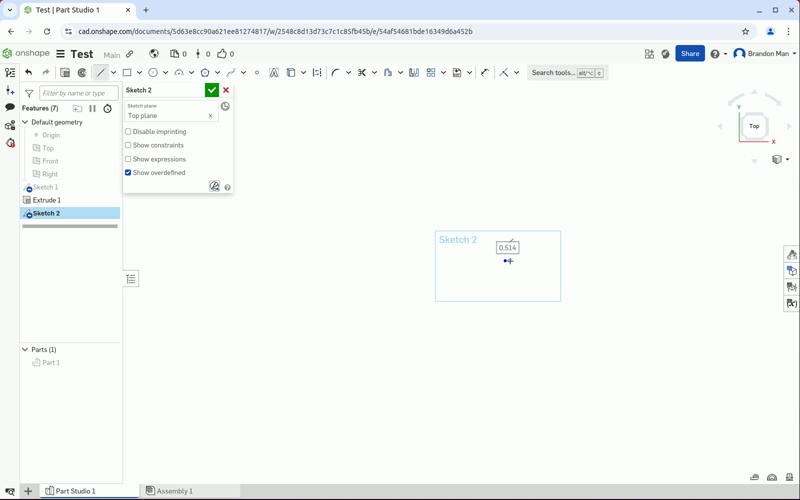
scroll(-6)
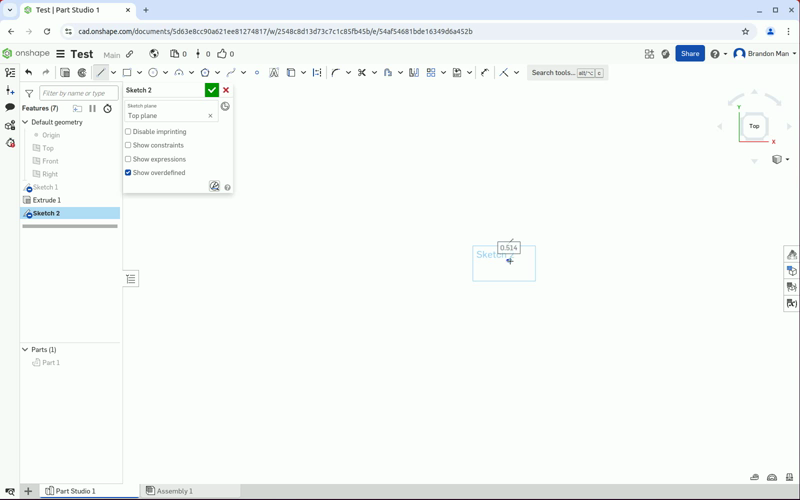
key_up(shift)
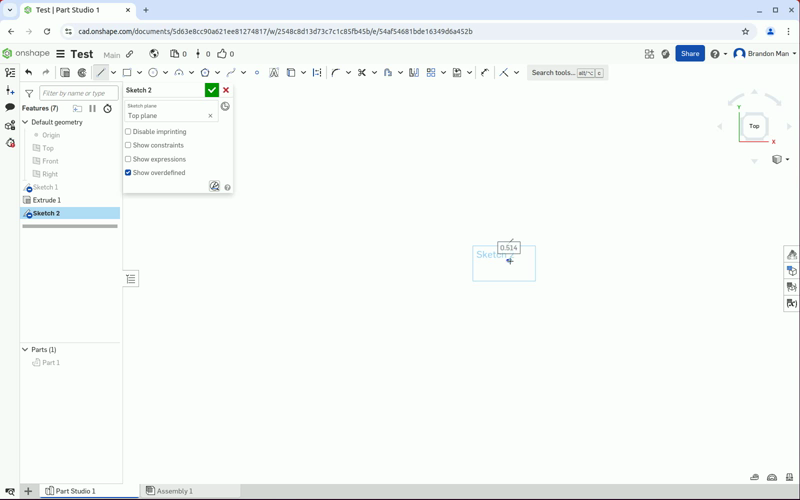
key_down(shift)
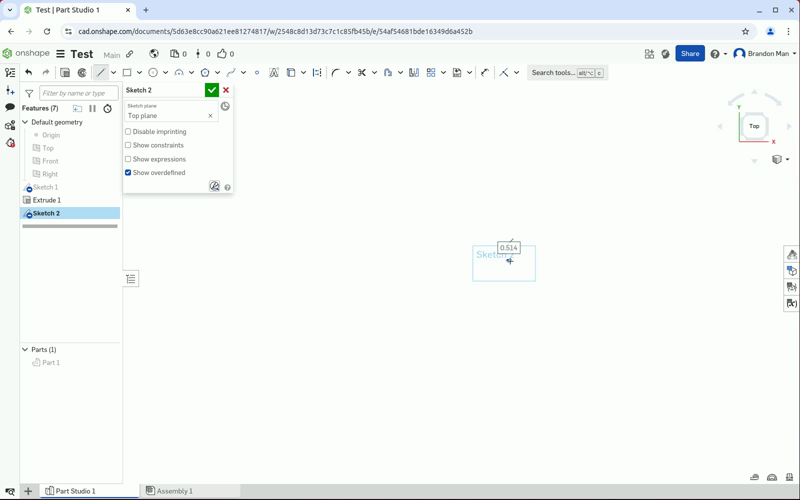
mouse_move(540, 260)
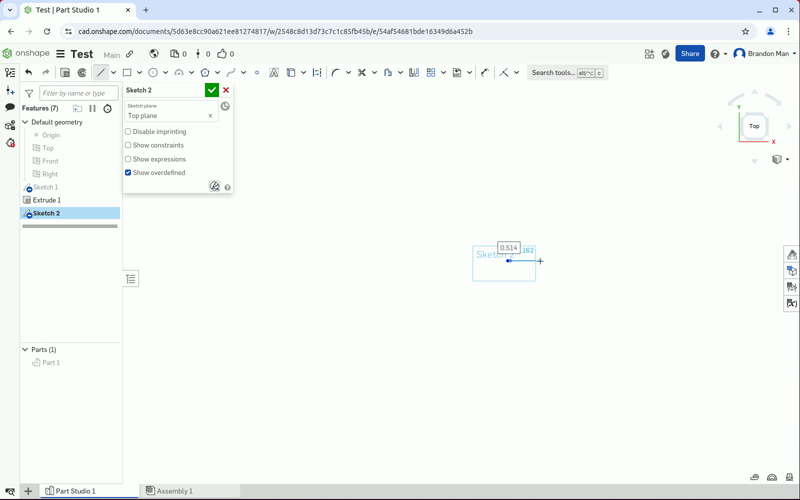
mouse_move(510, 235)
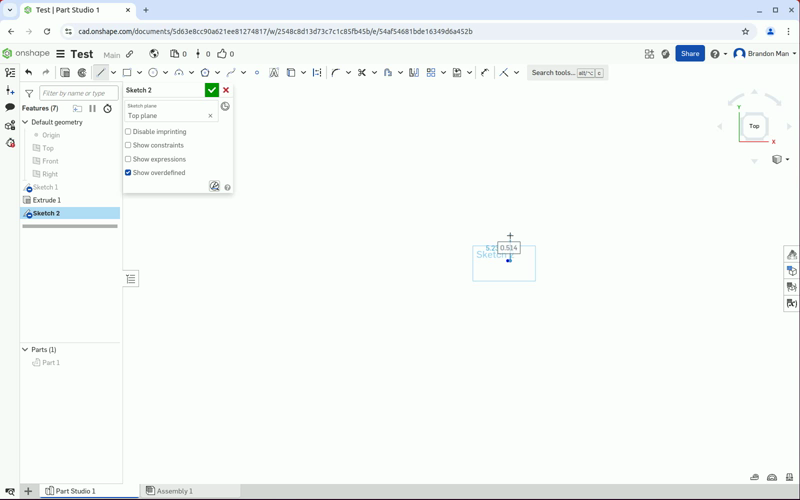
click(510, 235)
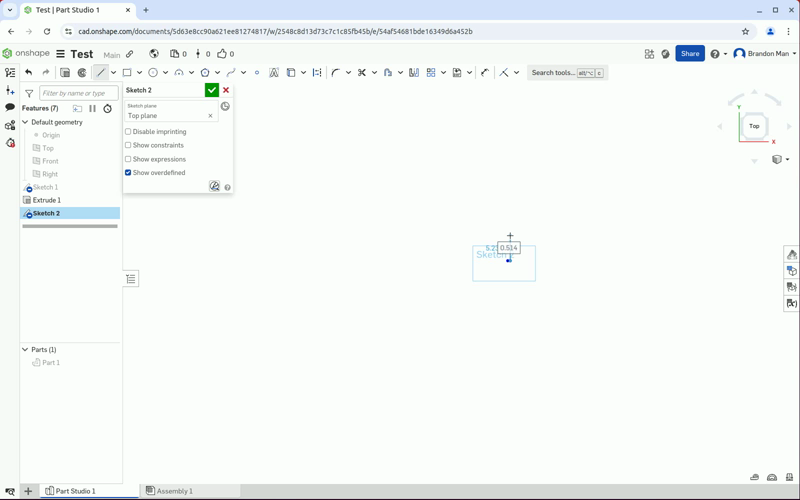
key_up(shift)
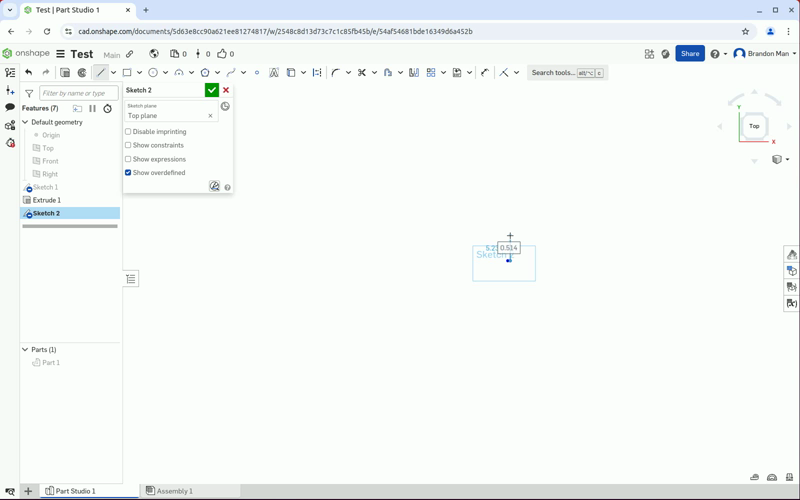
key_down(shift)
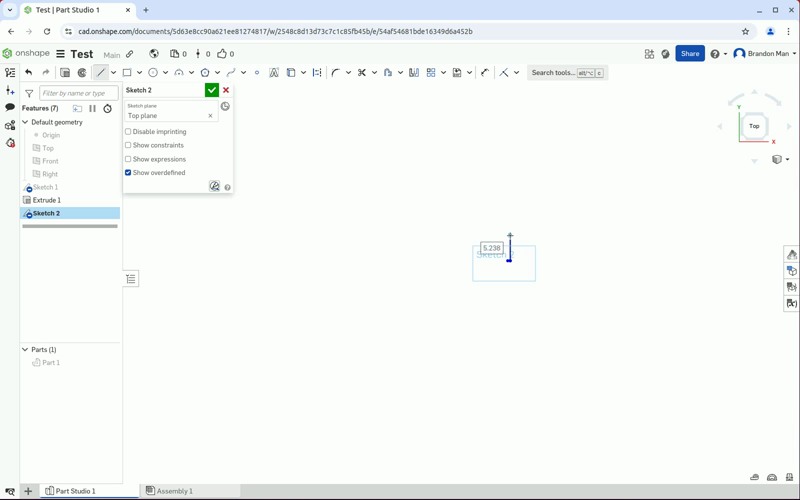
mouse_move(540, 235)
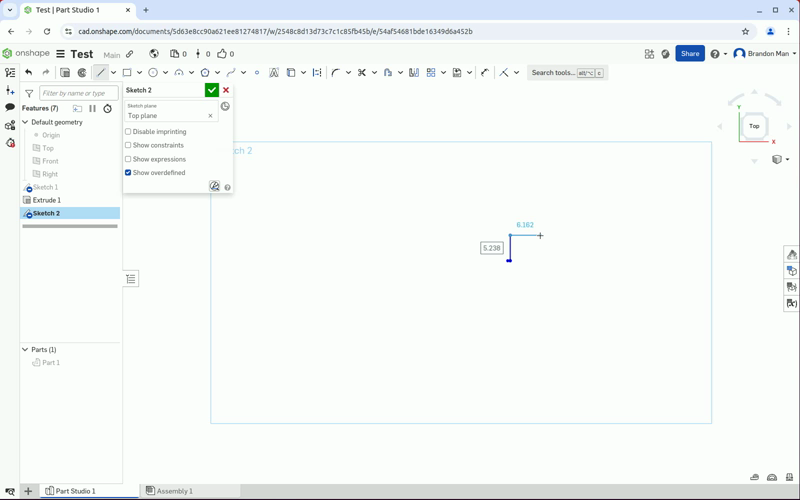
mouse_move(507, 235)
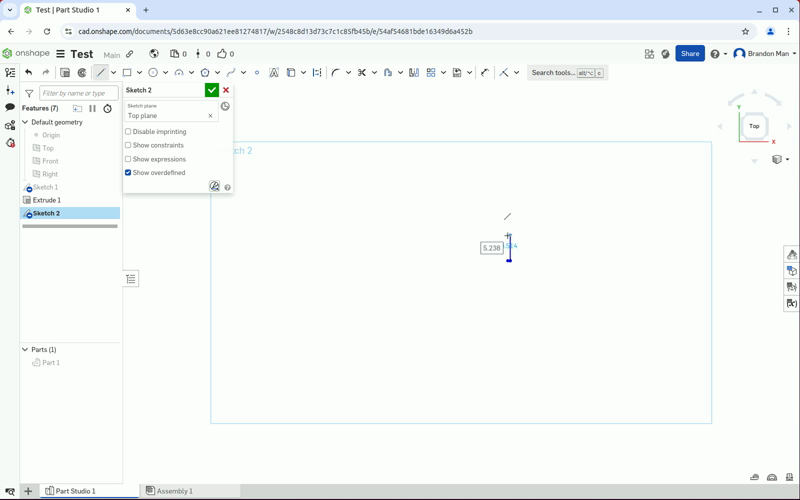
scroll(6)
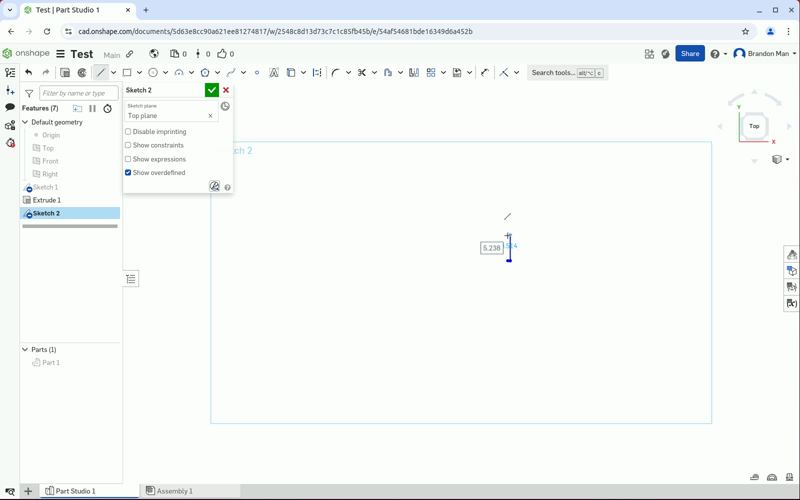
scroll(6)
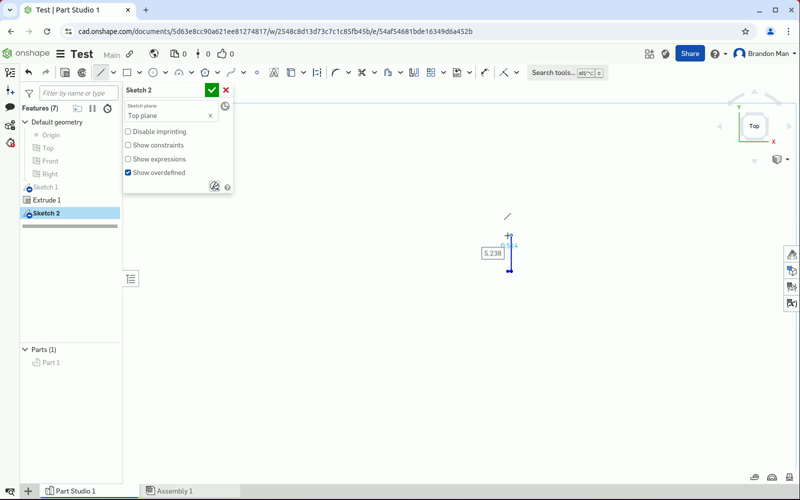
scroll(6)
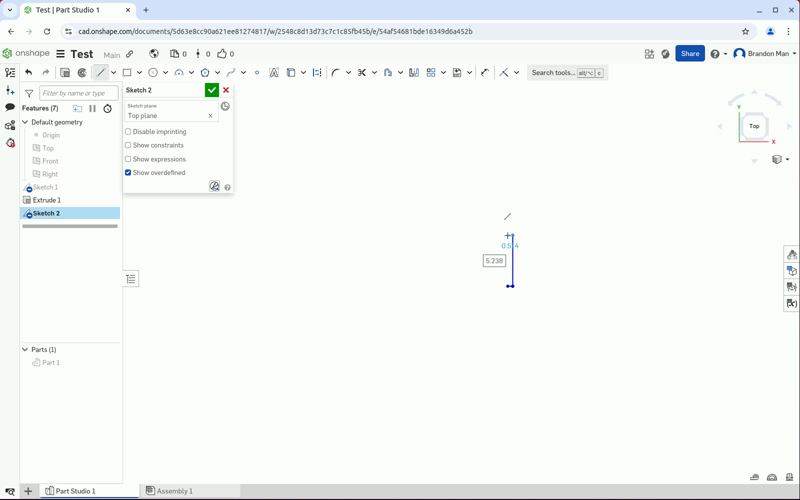
scroll(6)
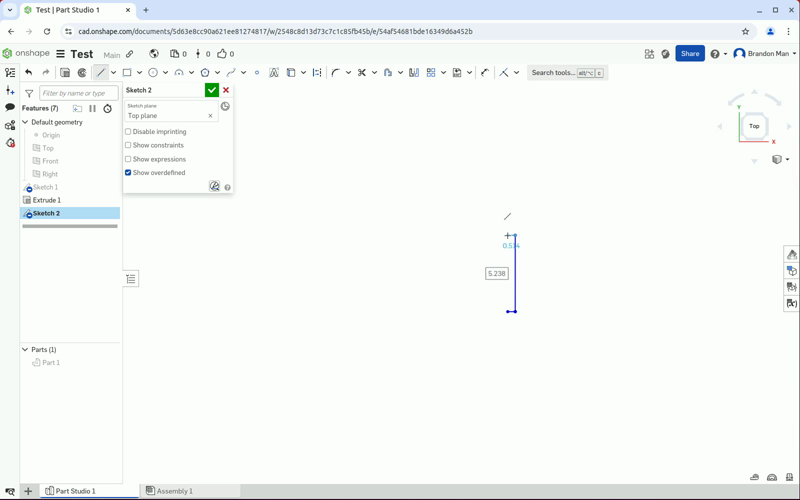
scroll(6)
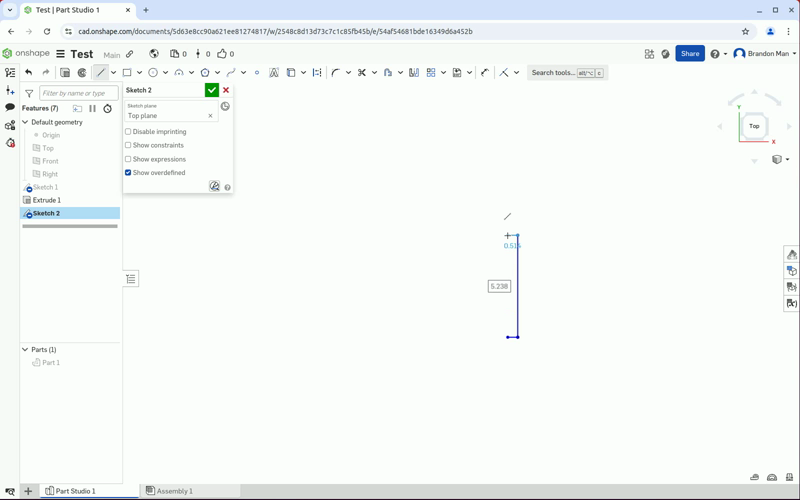
scroll(6)
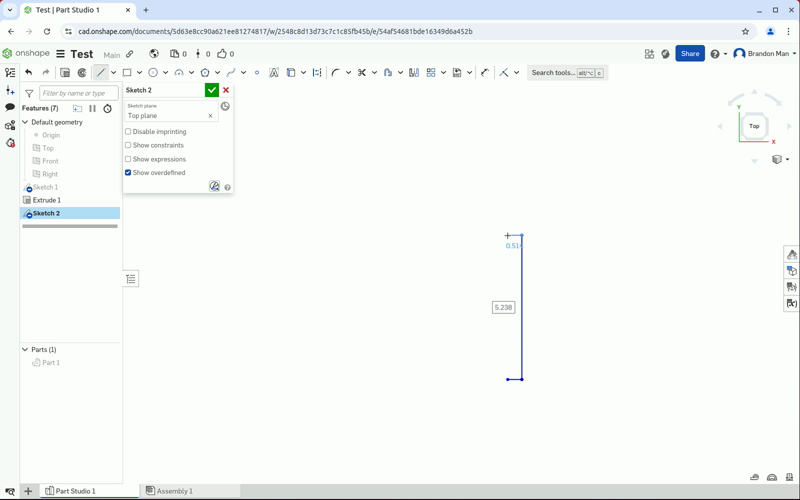
scroll(6)
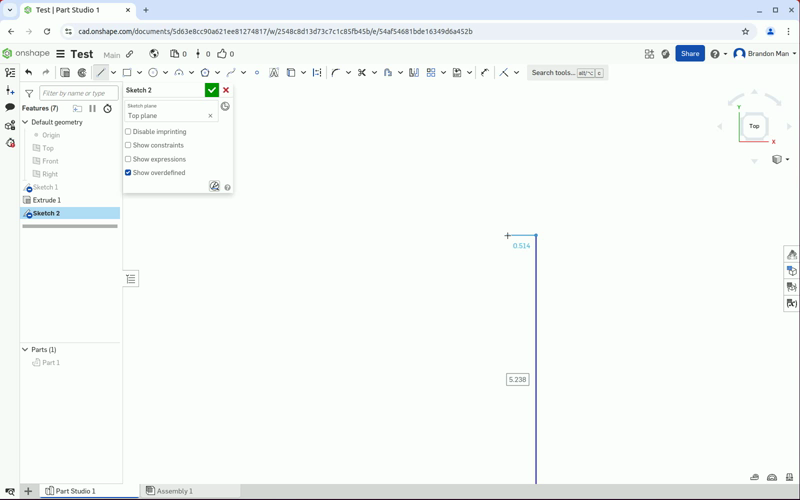
click(507, 235)
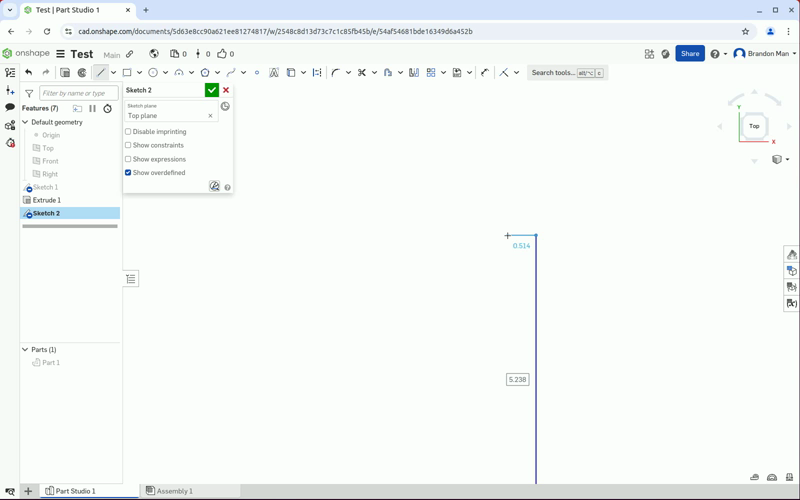
scroll(-6)
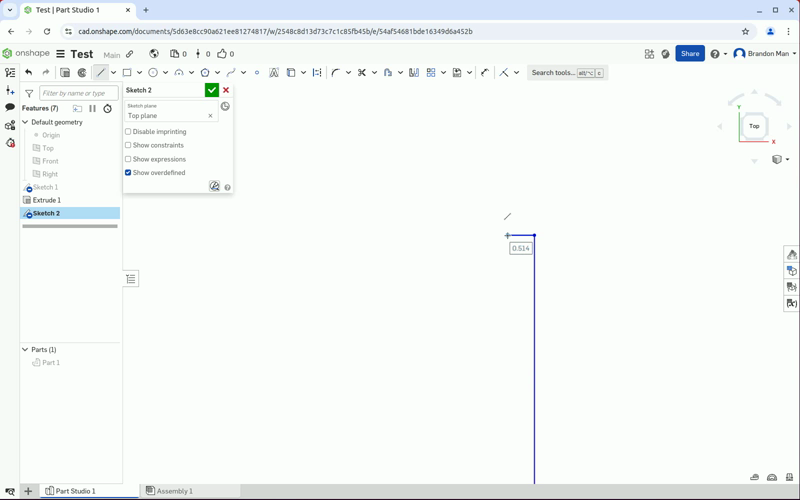
scroll(-6)
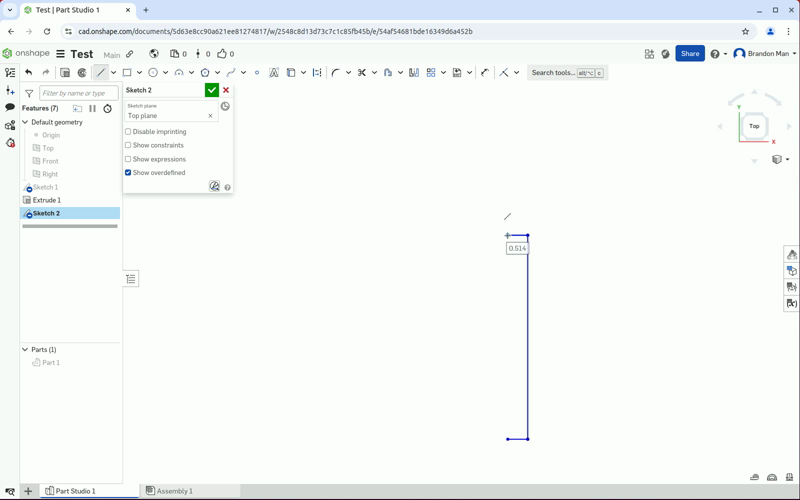
scroll(-6)
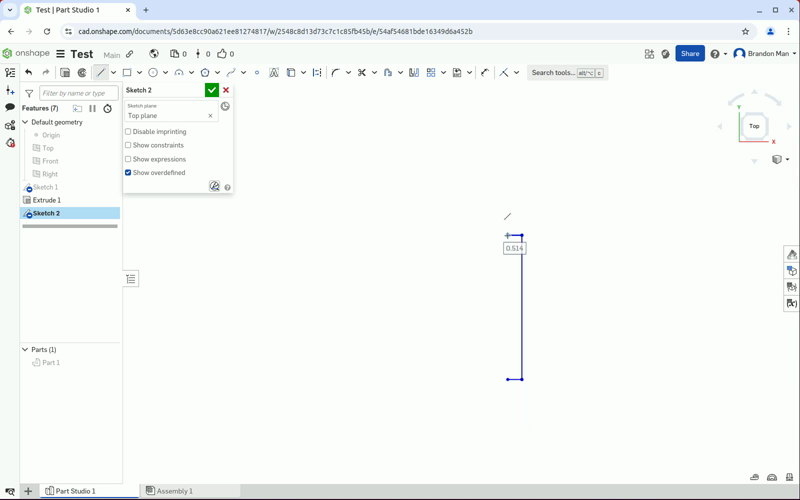
scroll(-6)
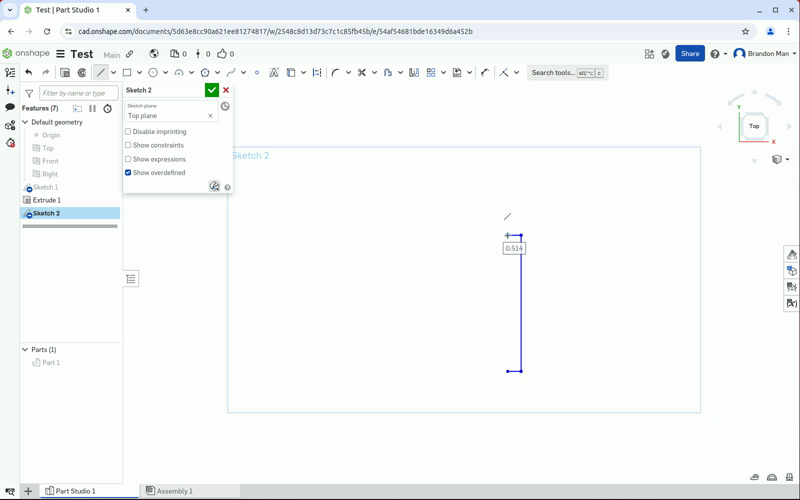
scroll(-6)
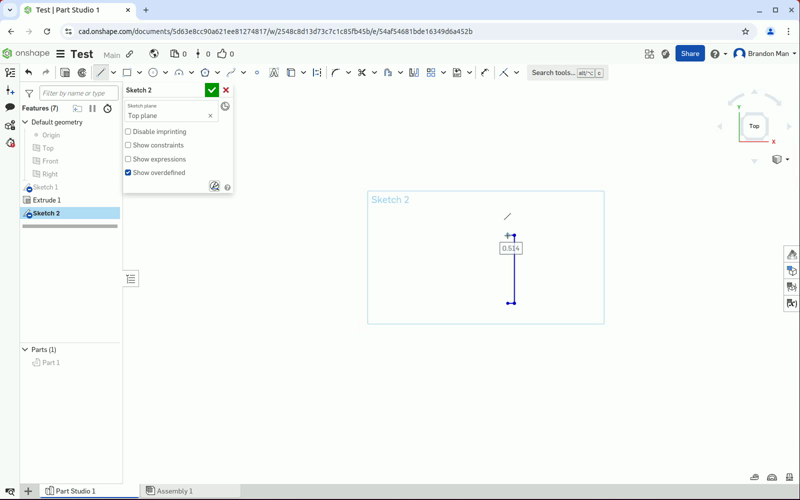
scroll(-6)
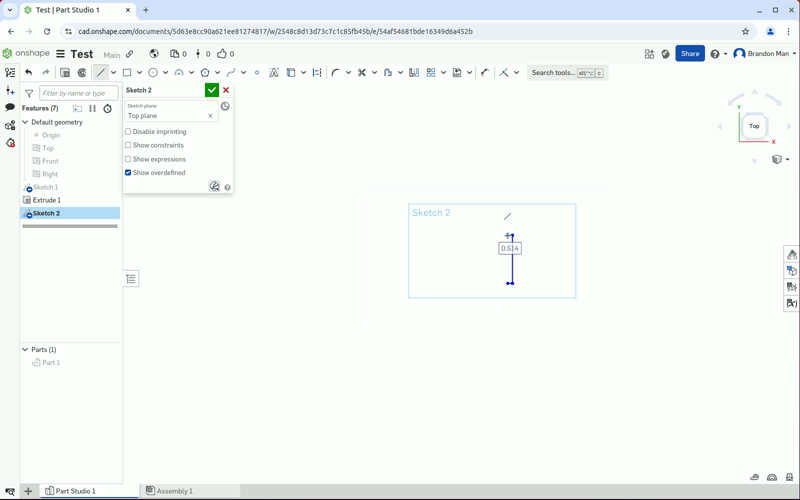
scroll(-6)
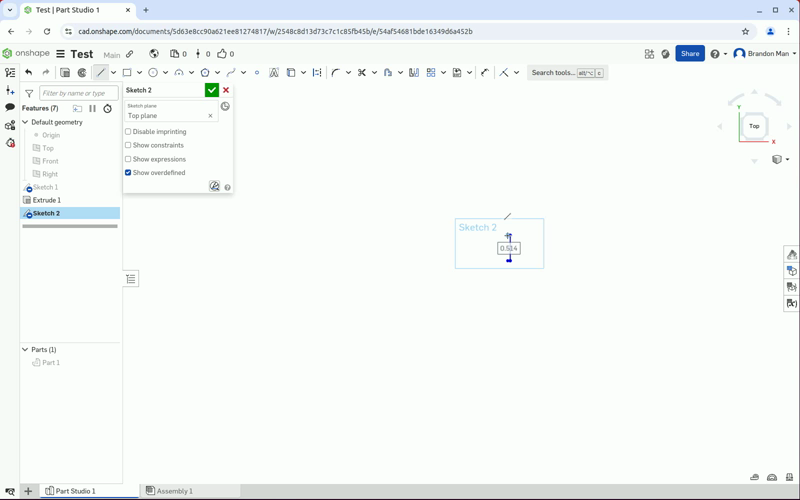
key_up(shift)
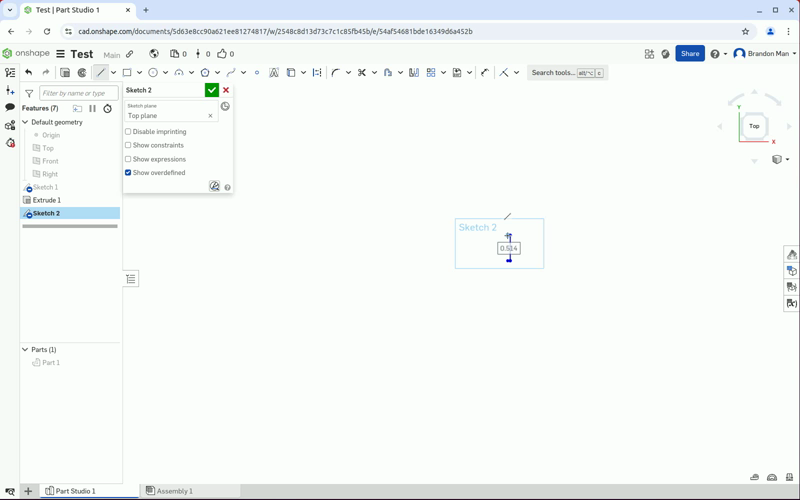
mouse_move(537, 235)
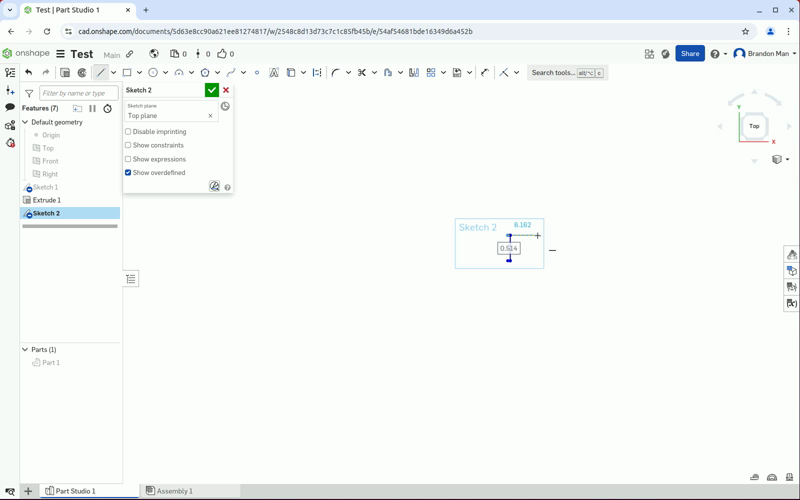
key_down(shift)
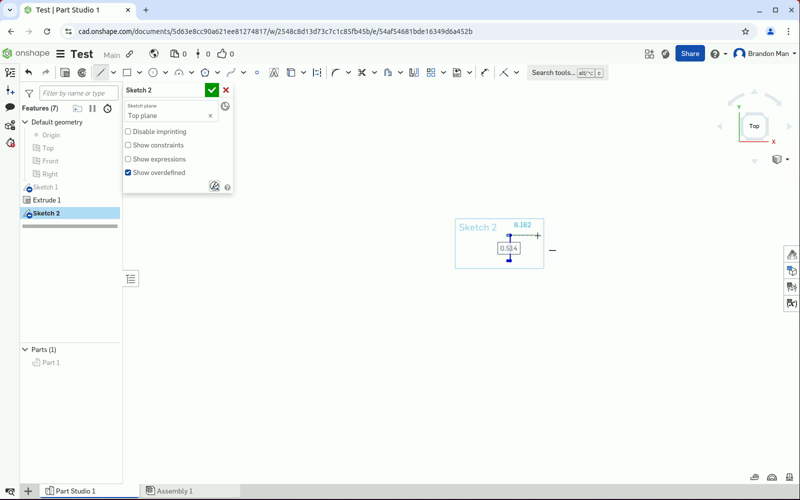
mouse_move(507, 260)
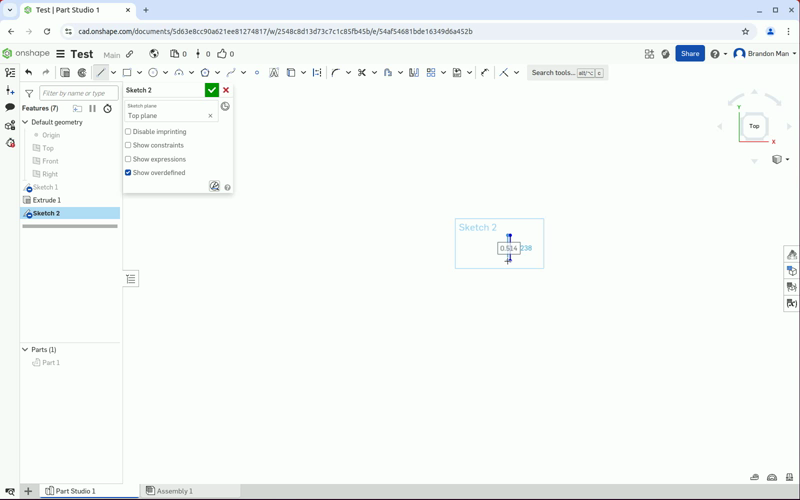
scroll(6)
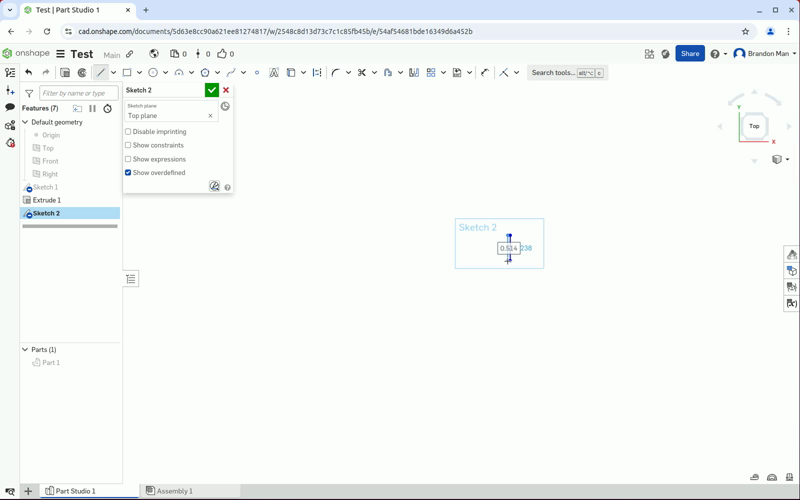
scroll(6)
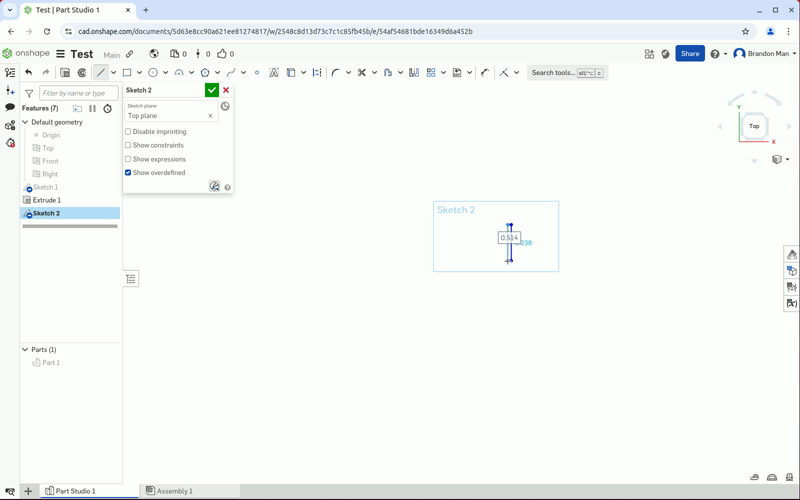
scroll(6)
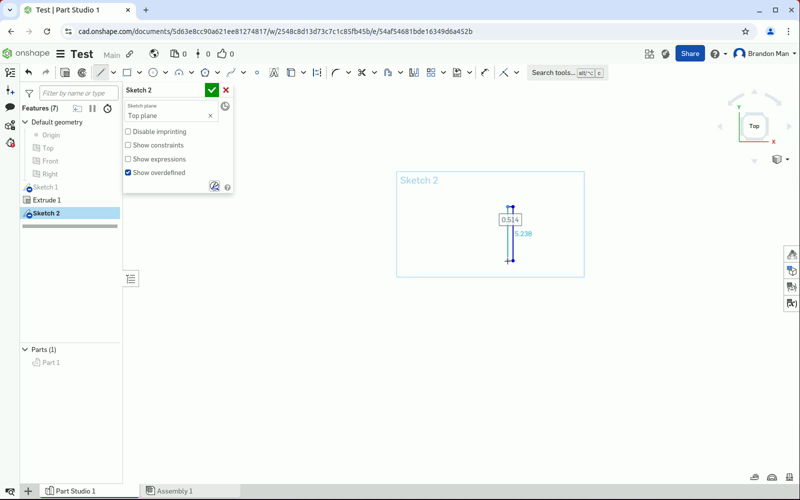
scroll(6)
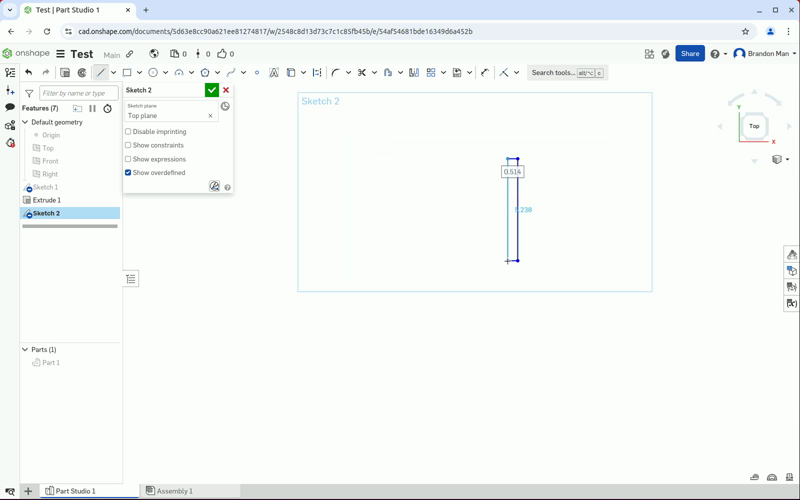
scroll(6)
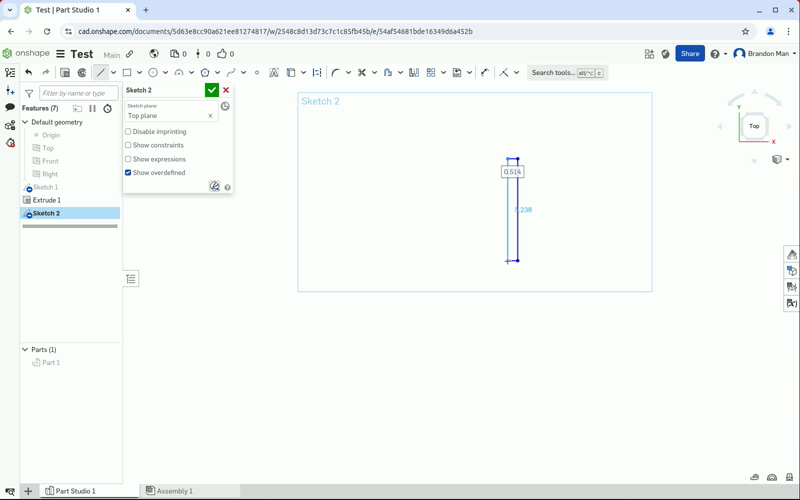
scroll(6)
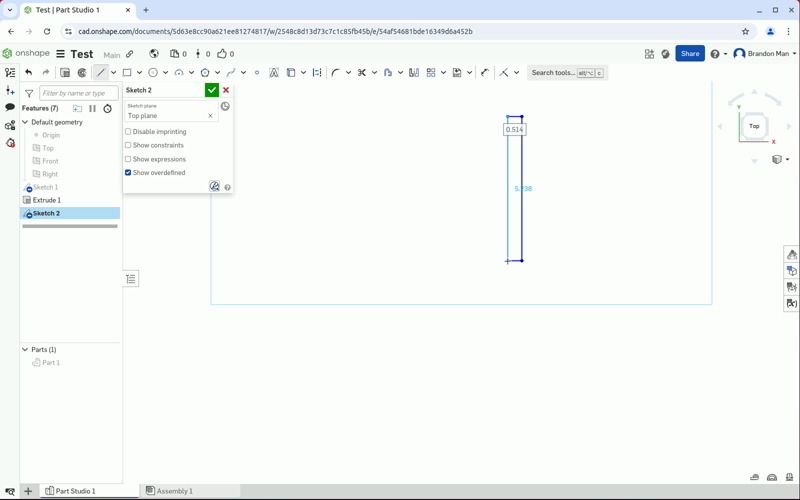
scroll(6)
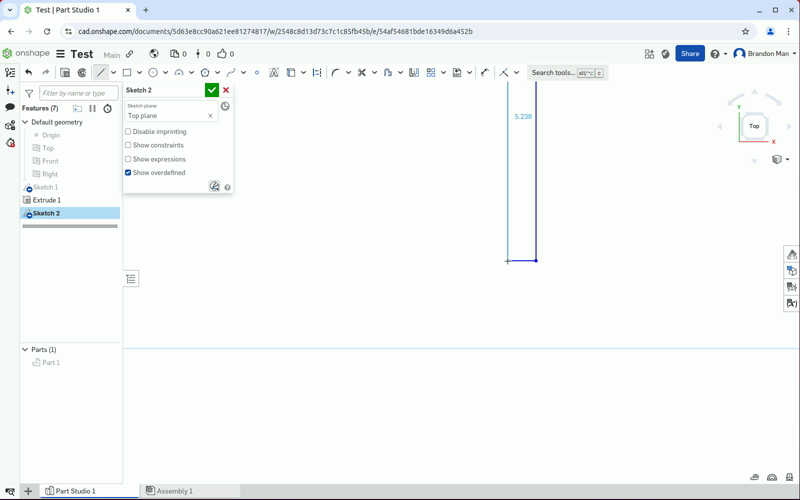
key_up(shift)
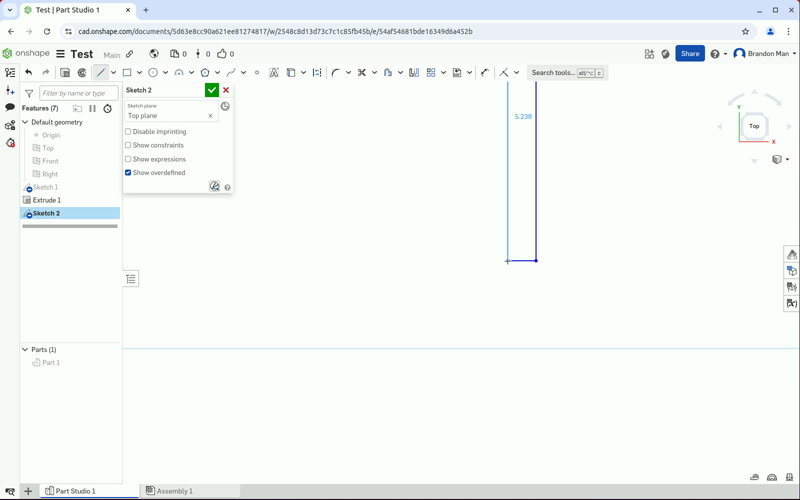
click(507, 260)
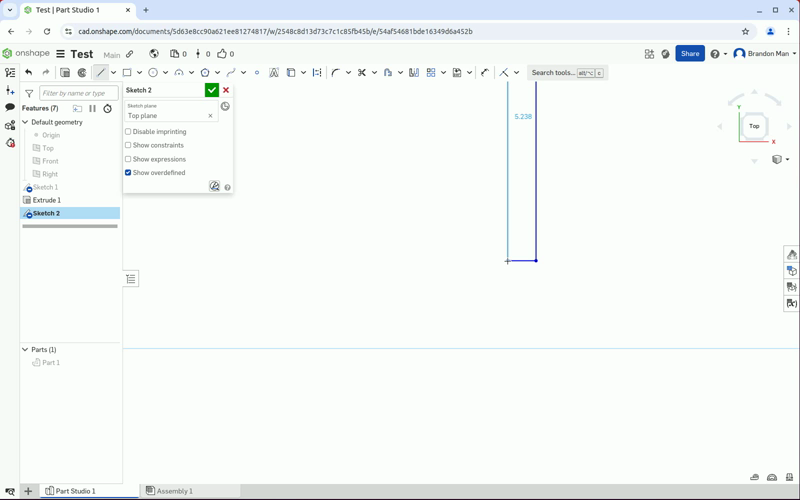
scroll(-6)
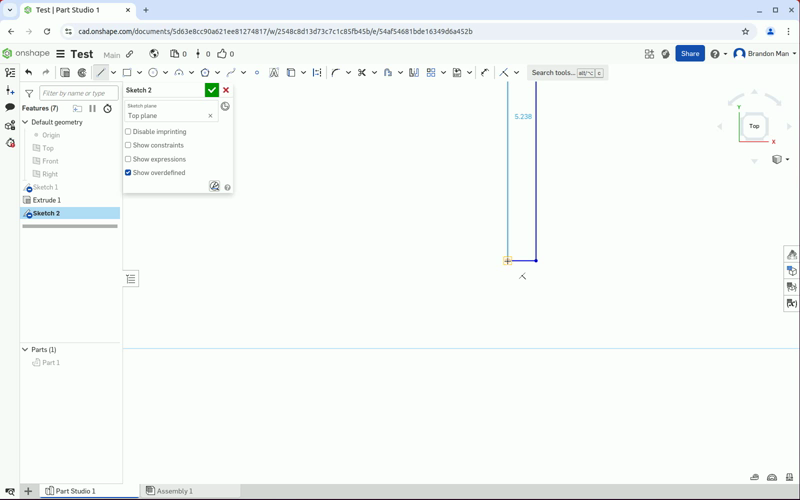
scroll(-6)
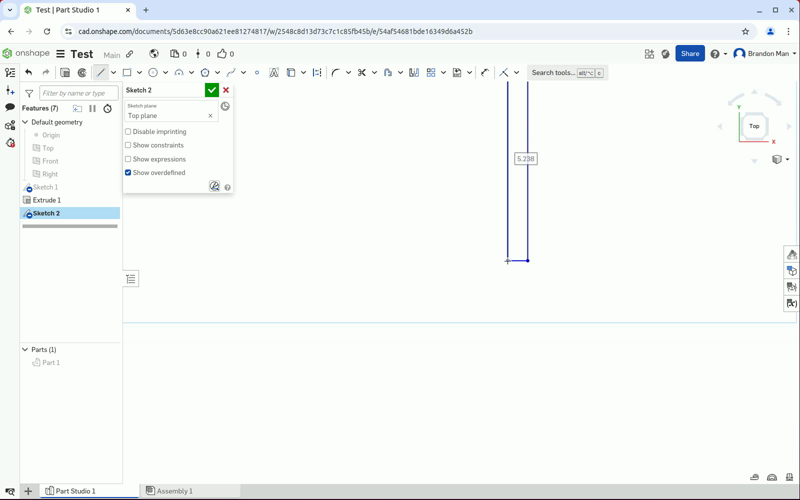
scroll(-6)
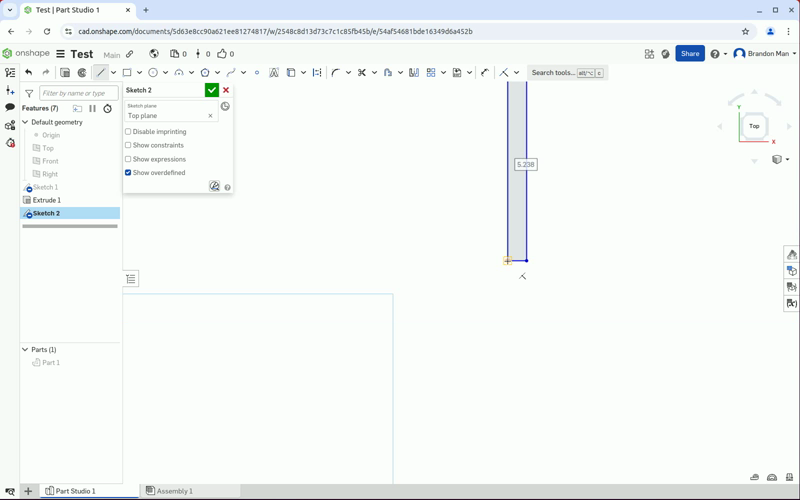
scroll(-6)
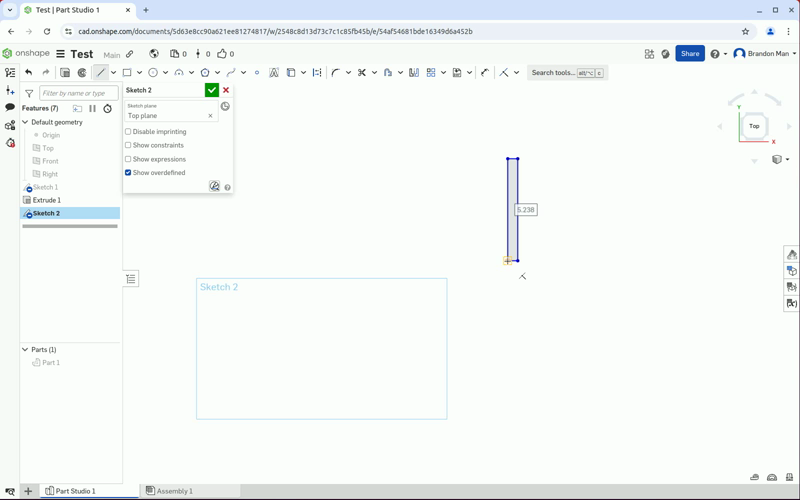
scroll(-6)
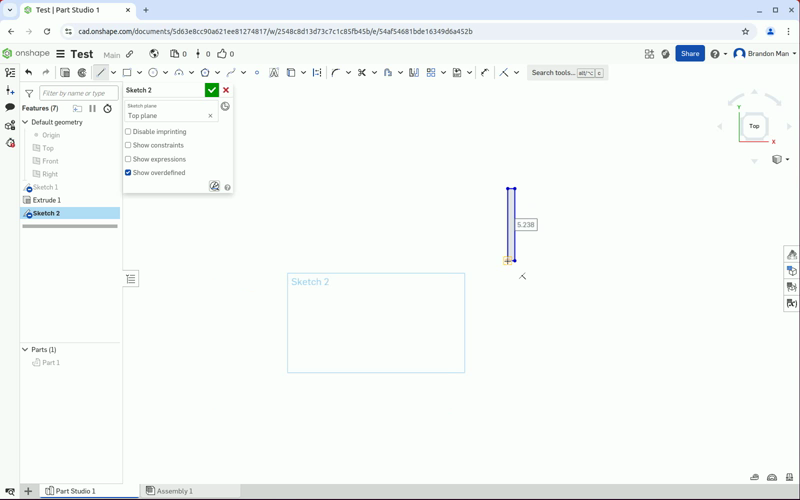
scroll(-6)
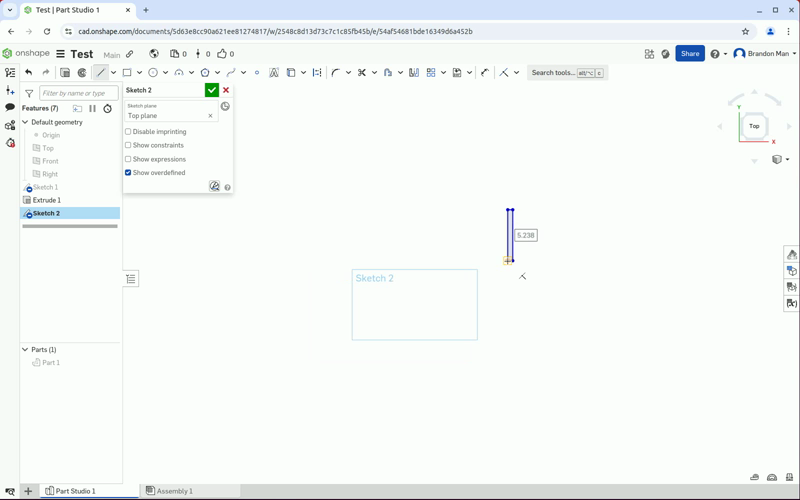
scroll(-6)
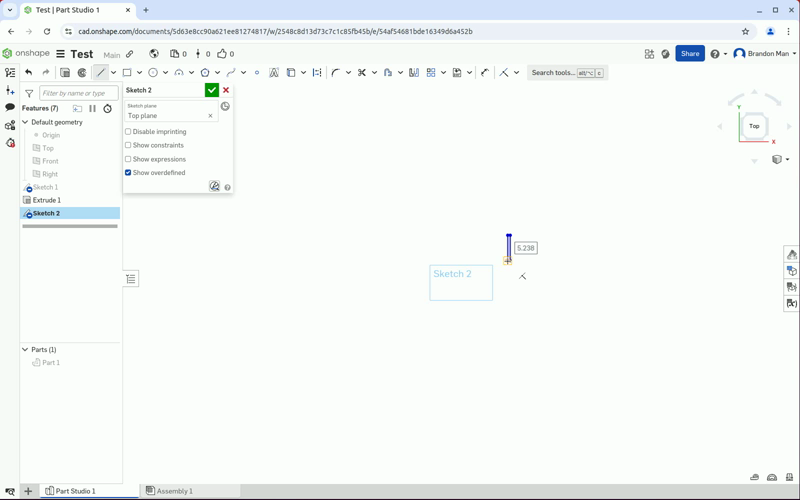
key(esc)
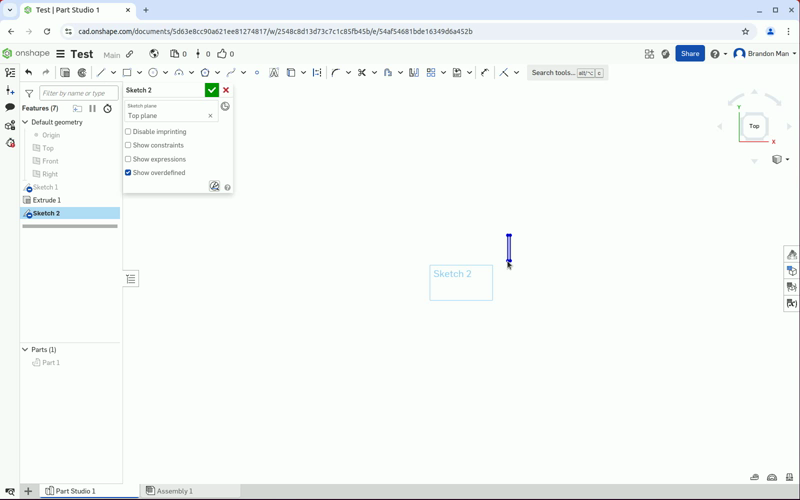
mouse_move(508, 236)
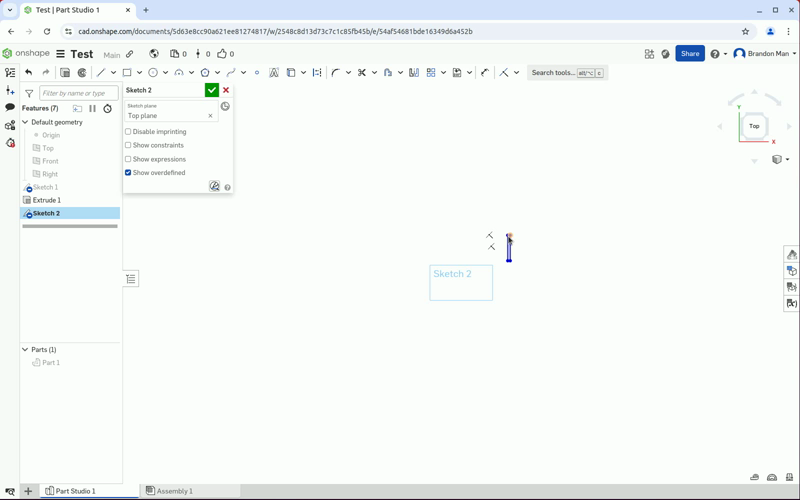
scroll(6)
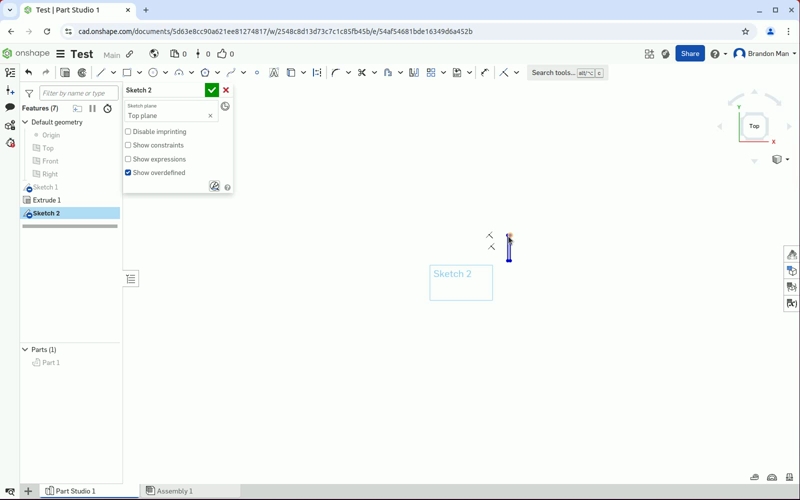
scroll(6)
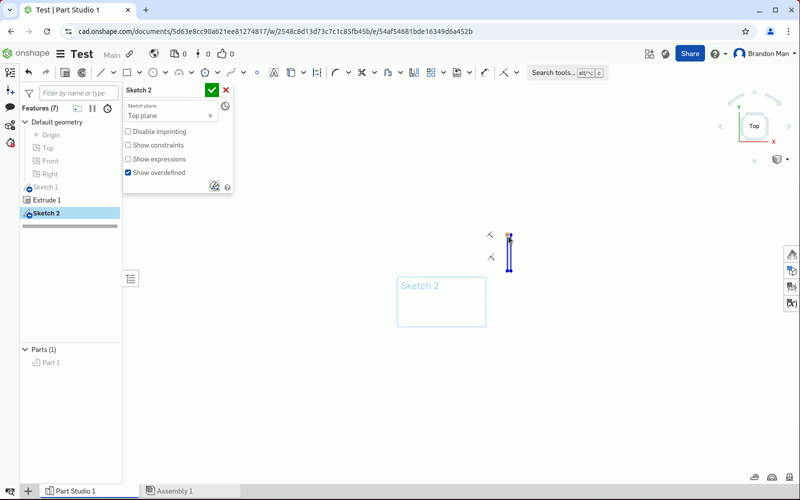
scroll(6)
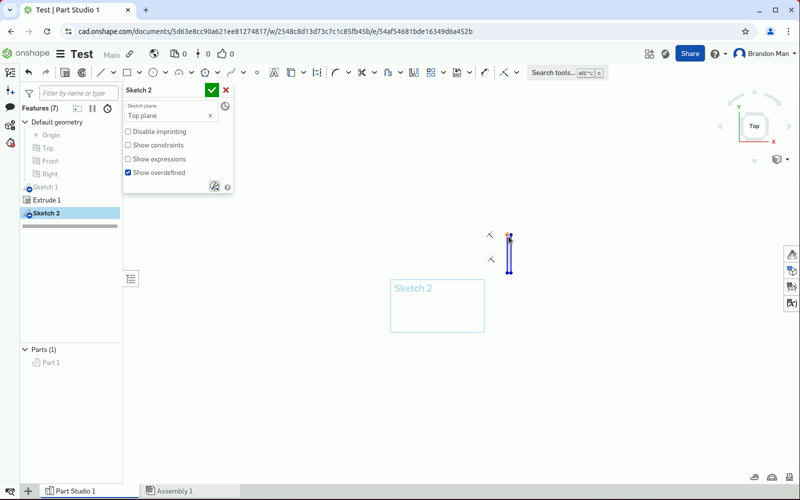
scroll(6)
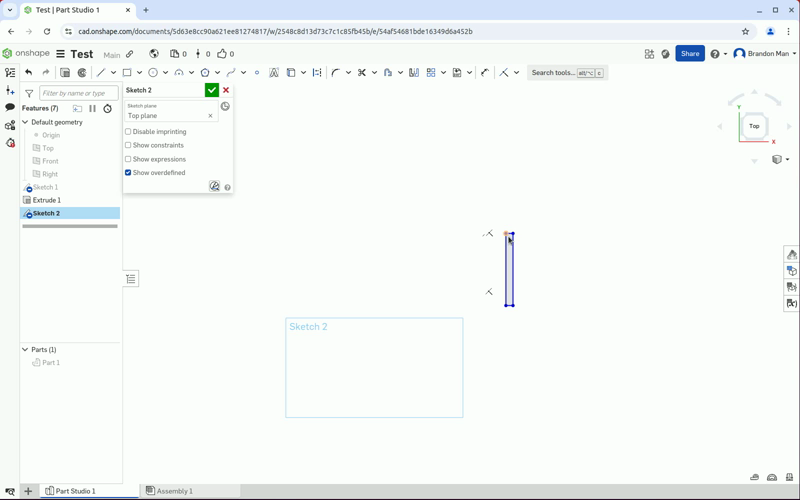
scroll(6)
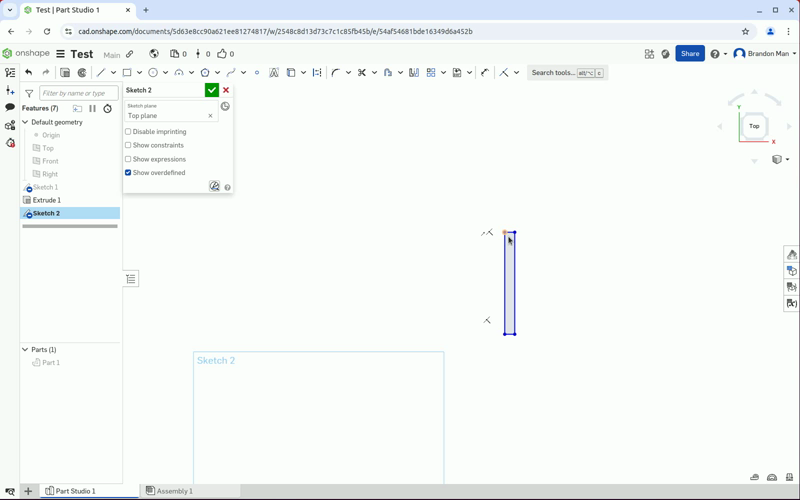
scroll(6)
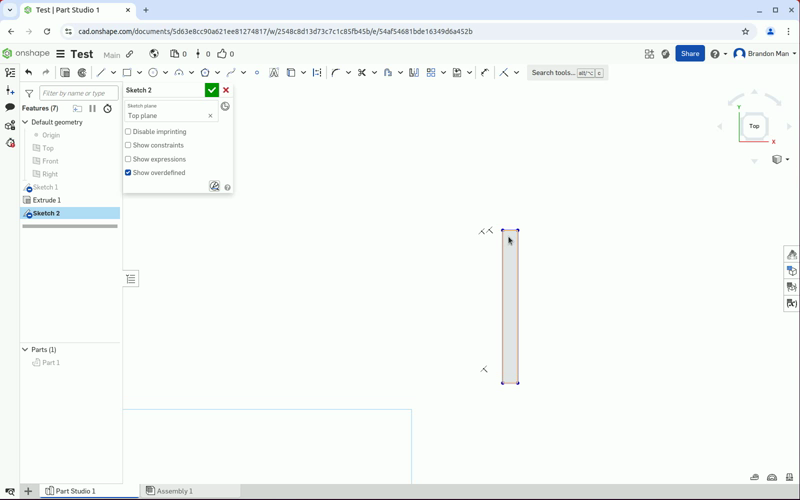
scroll(6)
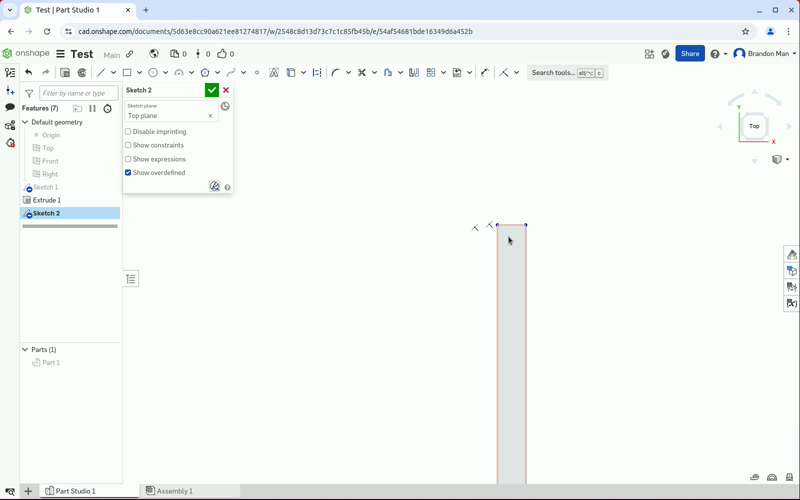
click(508, 236)
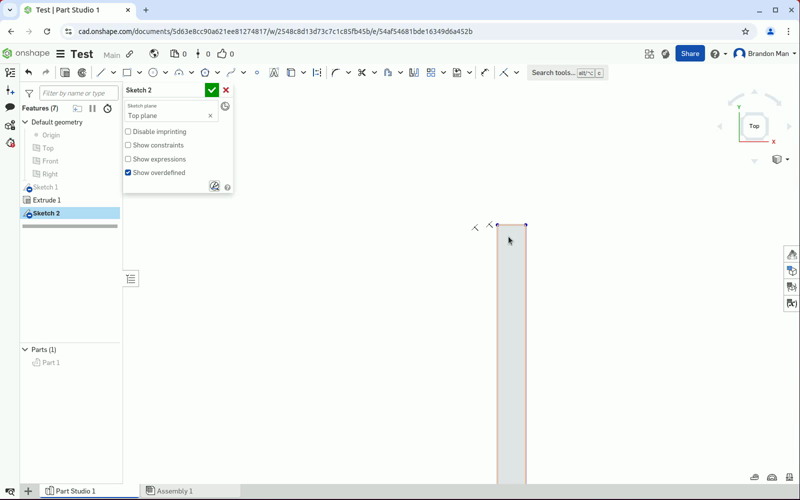
scroll(-6)
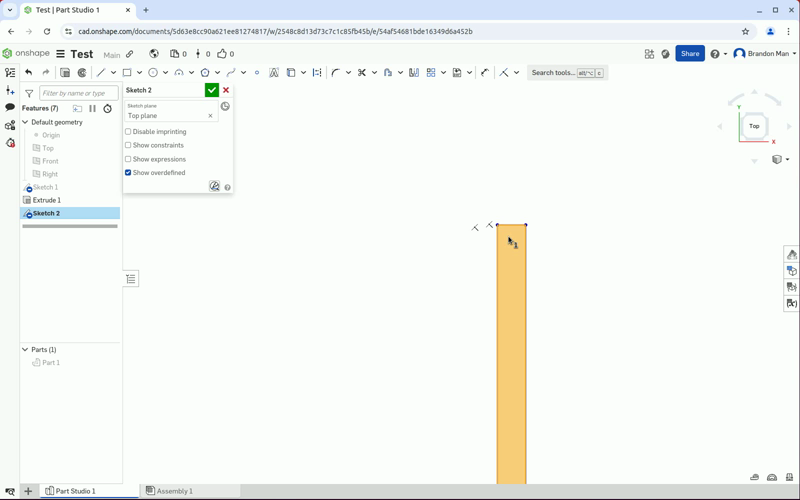
scroll(-6)
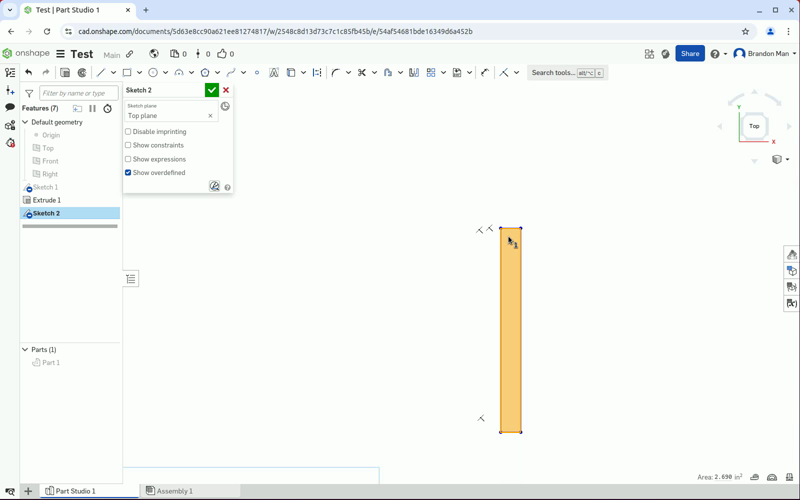
scroll(-6)
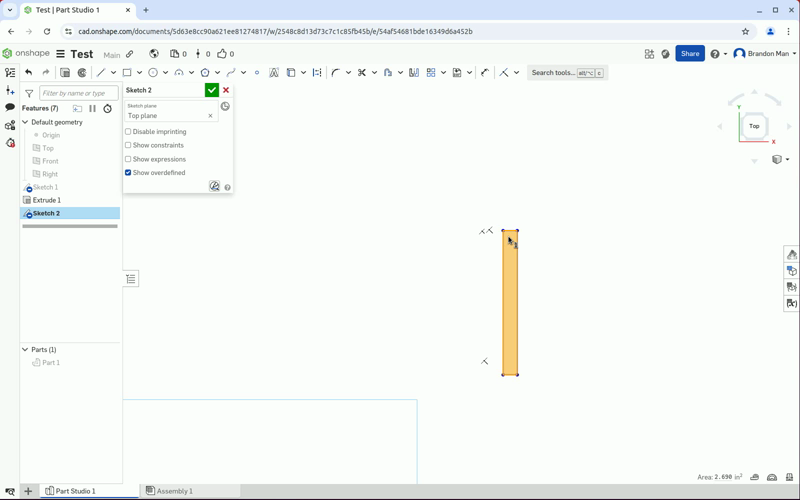
scroll(-6)
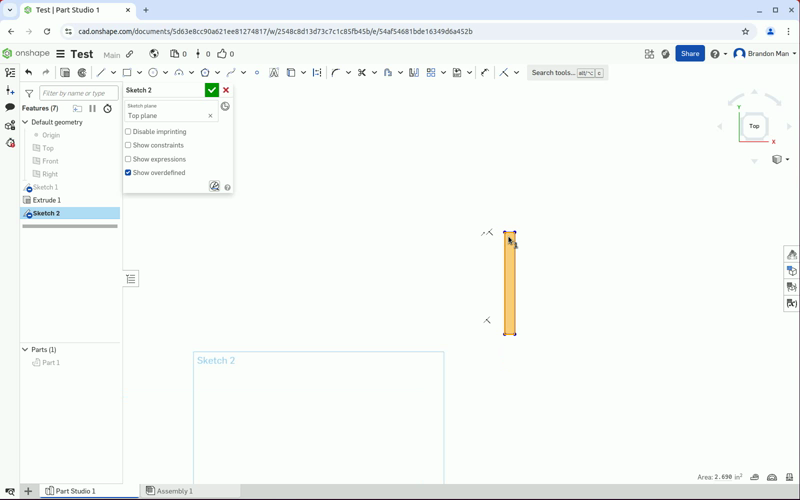
scroll(-6)
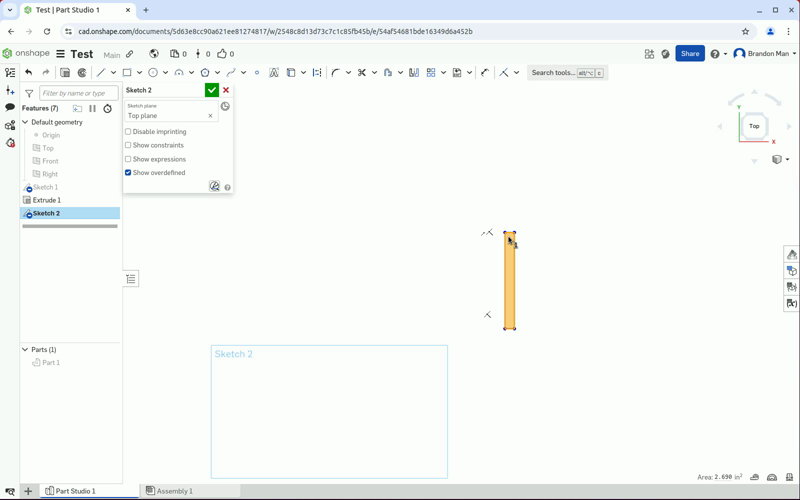
scroll(-6)
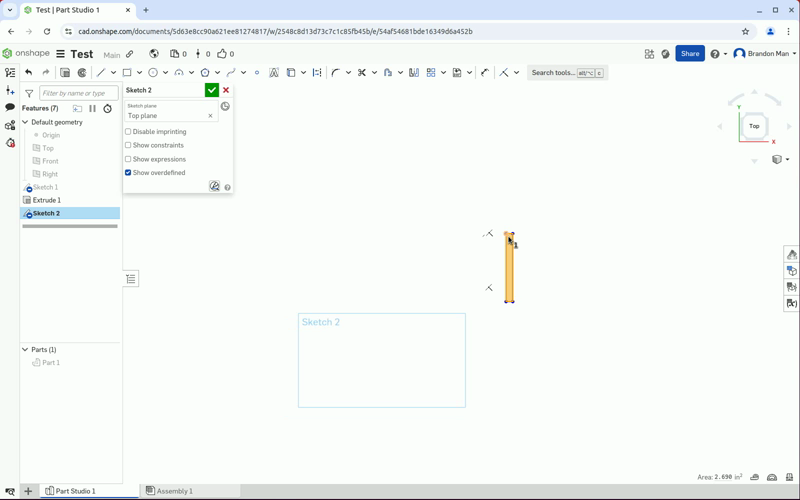
scroll(-6)
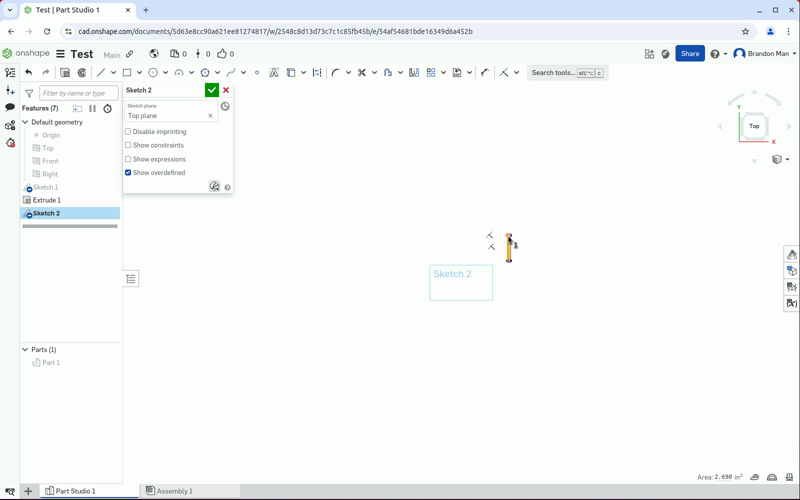
mouse_move(73, 352)
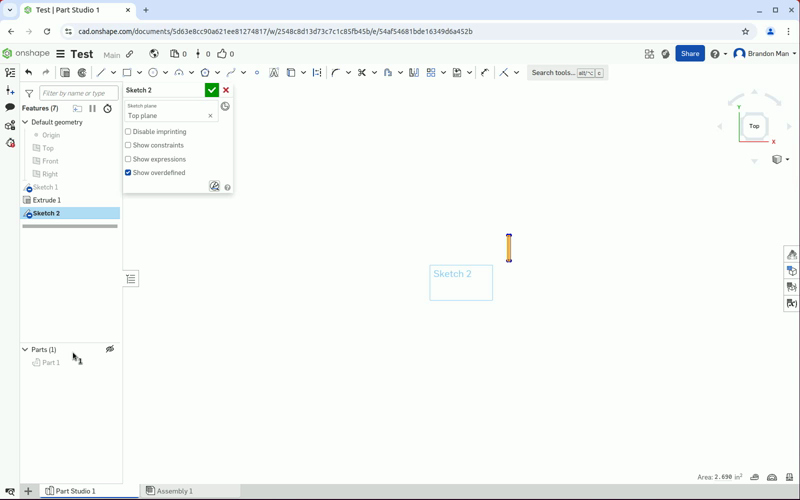
key(shift+y)
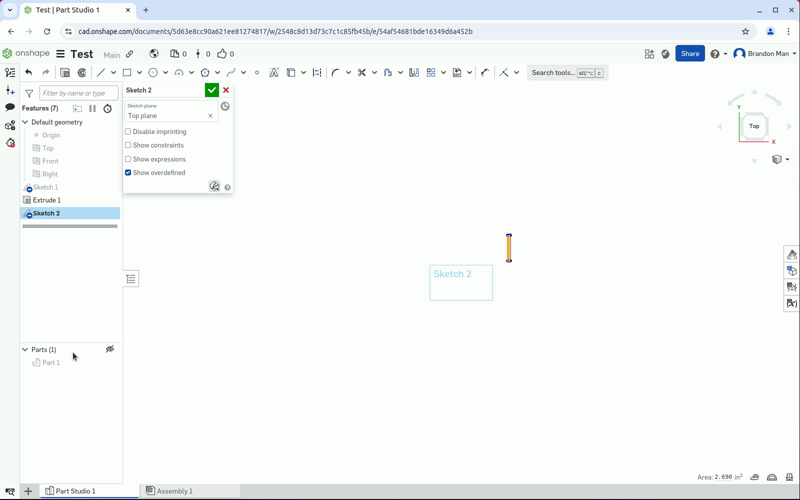
key(shift+e)
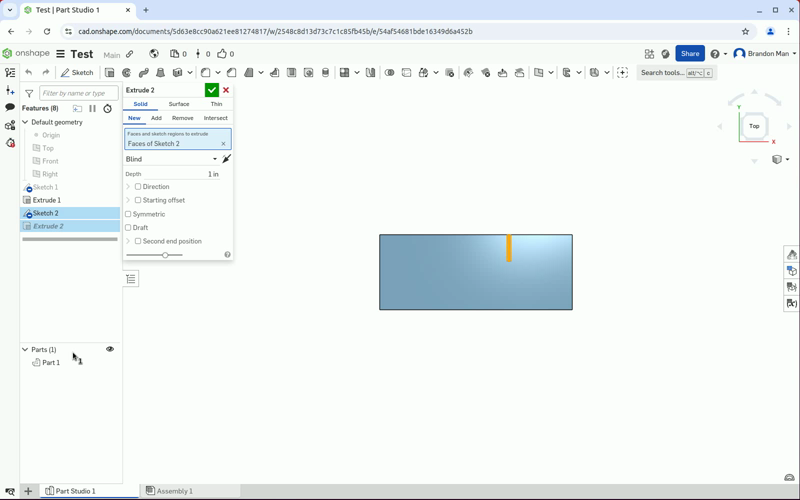
mouse_move(143, 106)
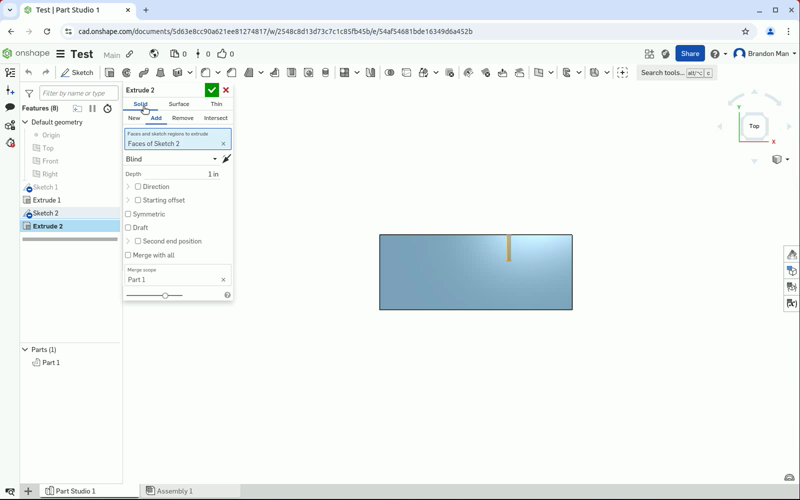
click(143, 106)
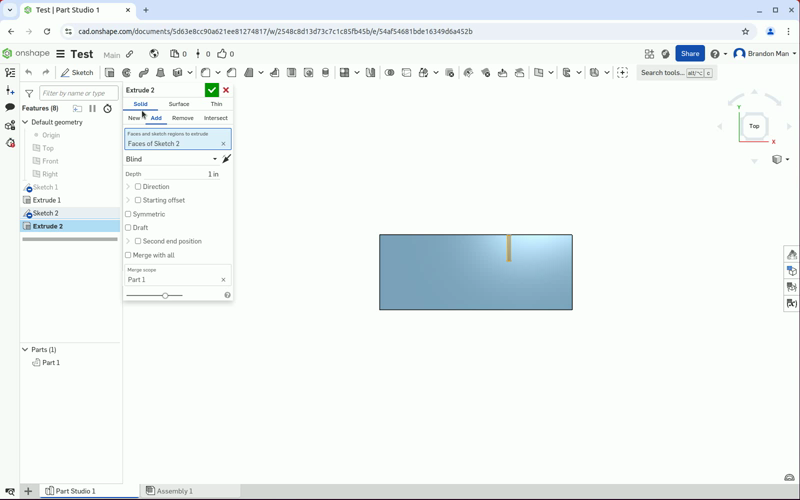
mouse_move(137, 120)
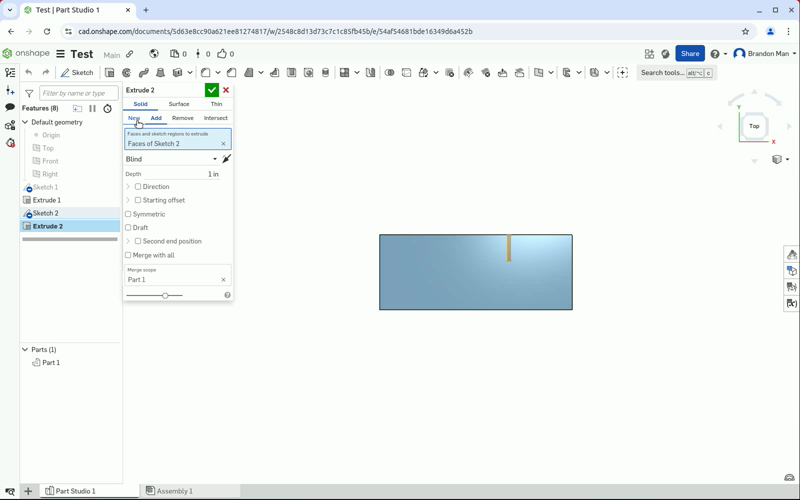
click(137, 120)
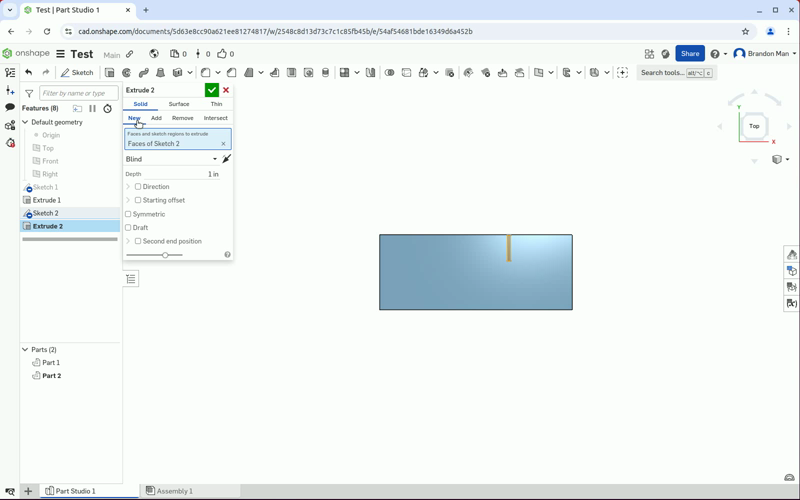
key(tab, 4)
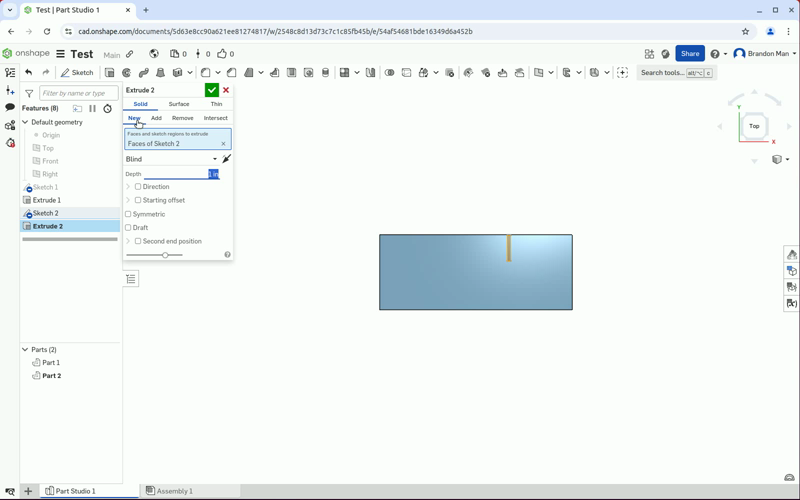
text(-17.572)
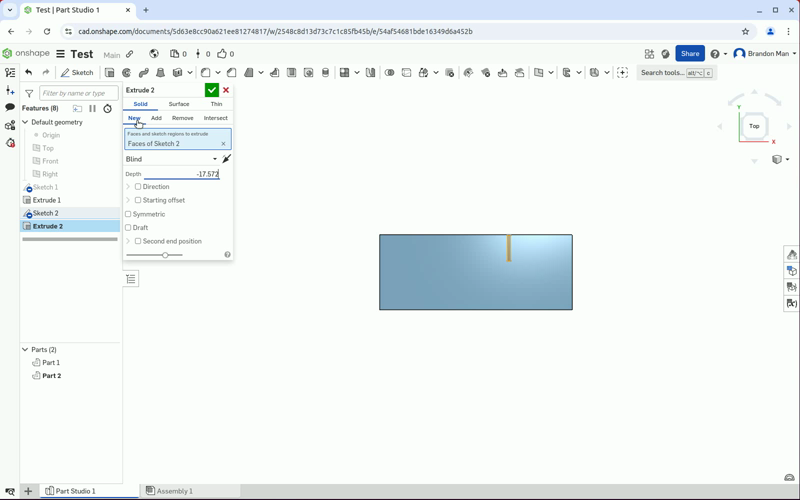
key(enter)
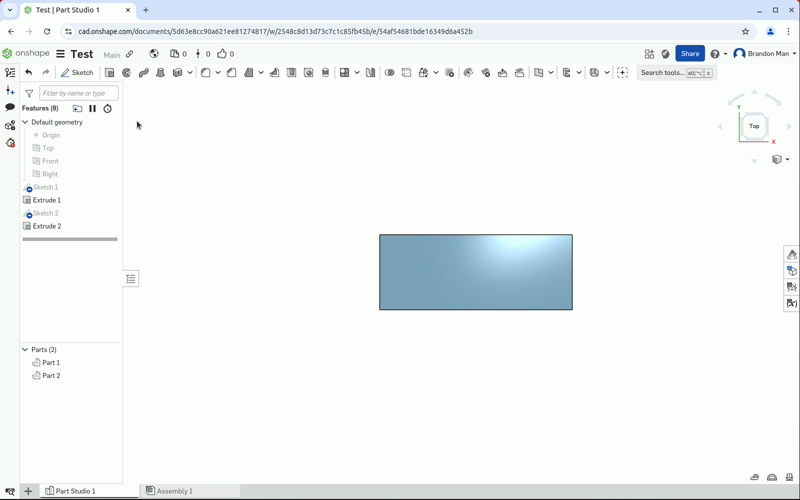
key(shift+h)
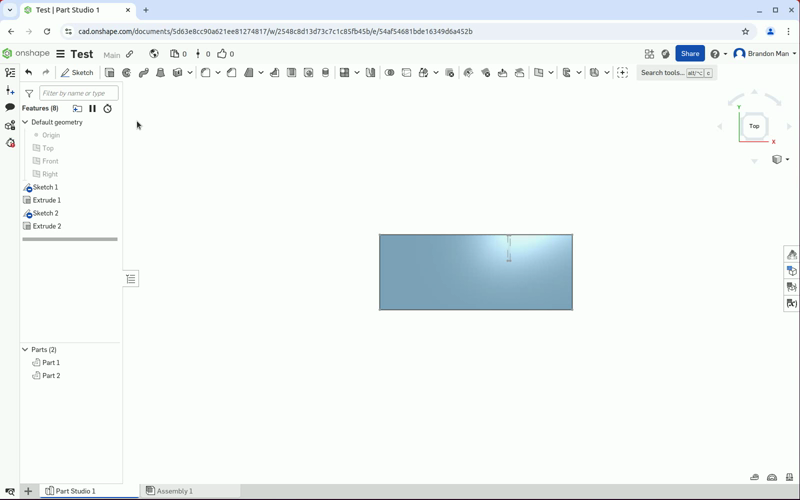
key(shift+h)
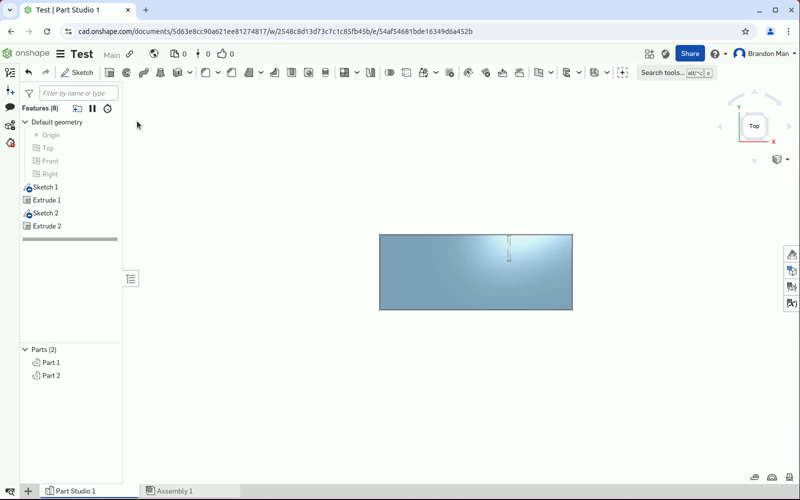
key(shift+7)
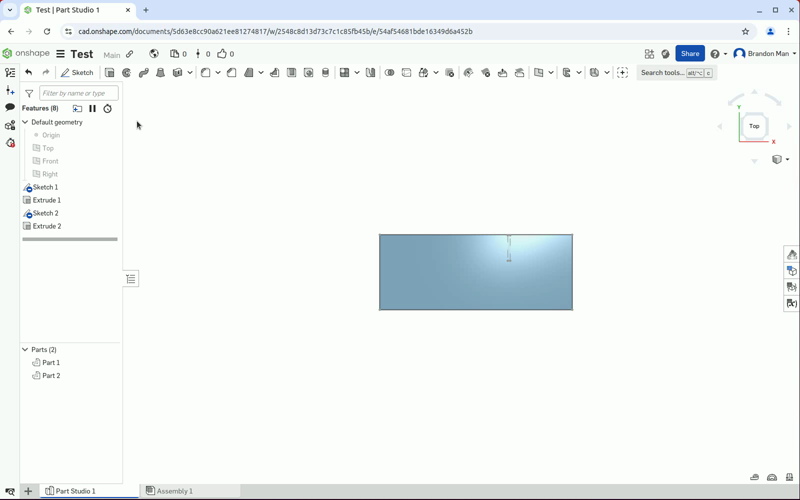
key(up, 3)
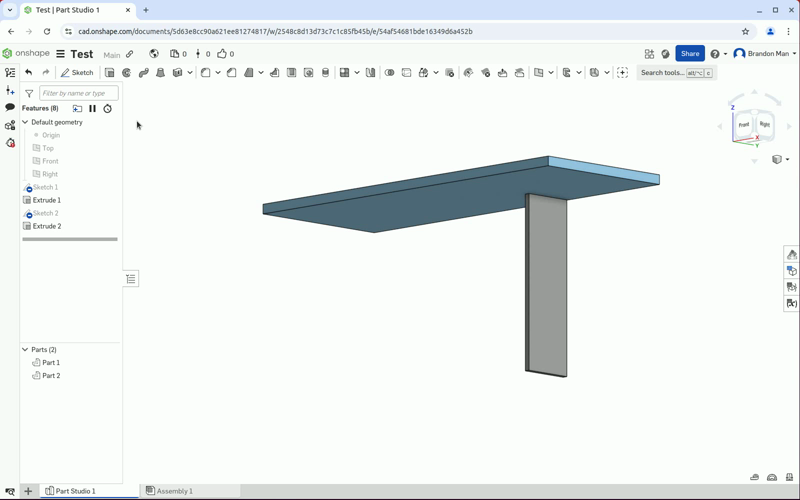
key(left, 3)
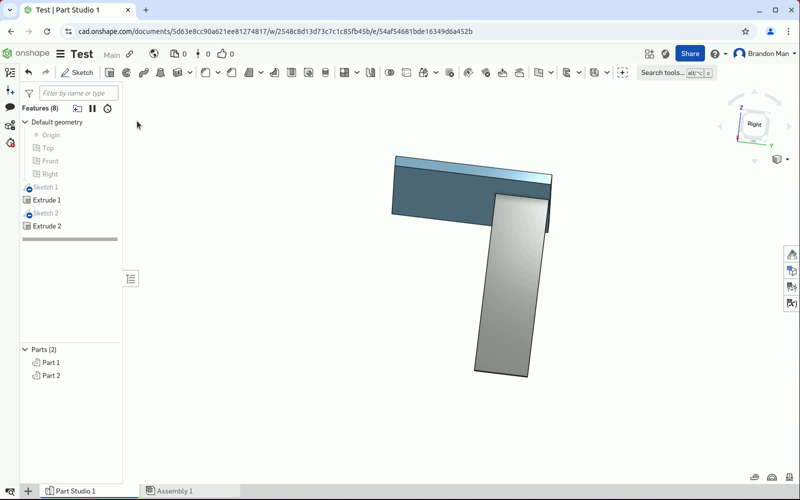
key(right, 3)
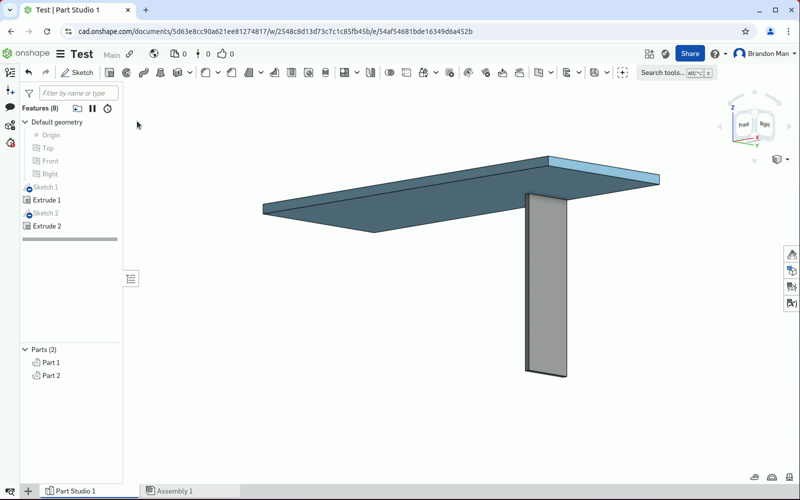
key(down, 3)
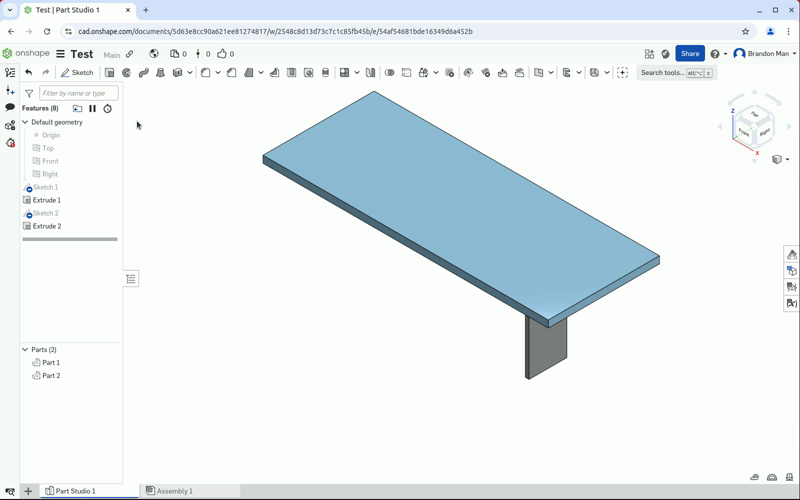
mouse_move(73, 189)
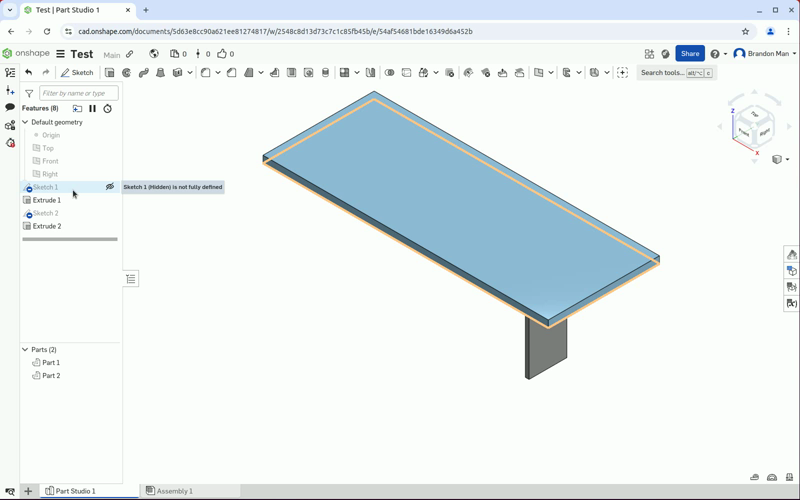
click(73, 189)